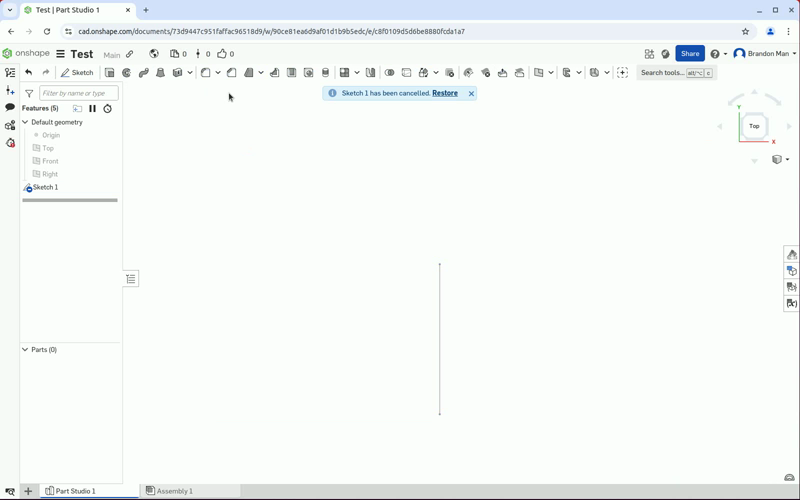
key(shift+h)
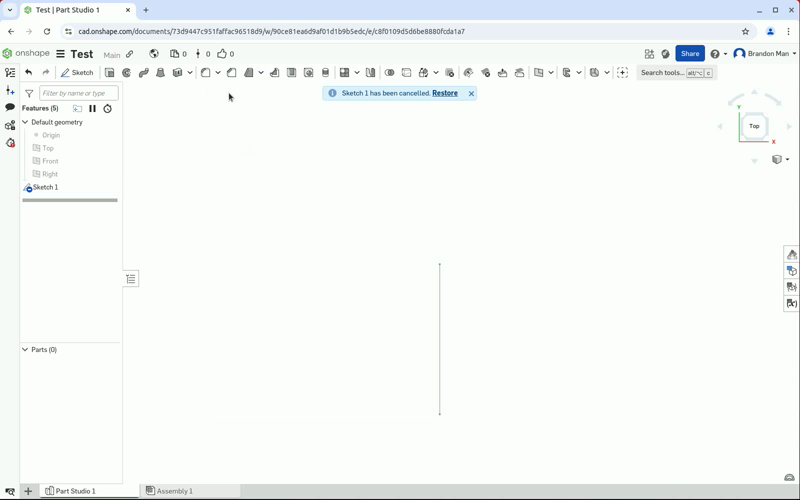
key(shift+s)
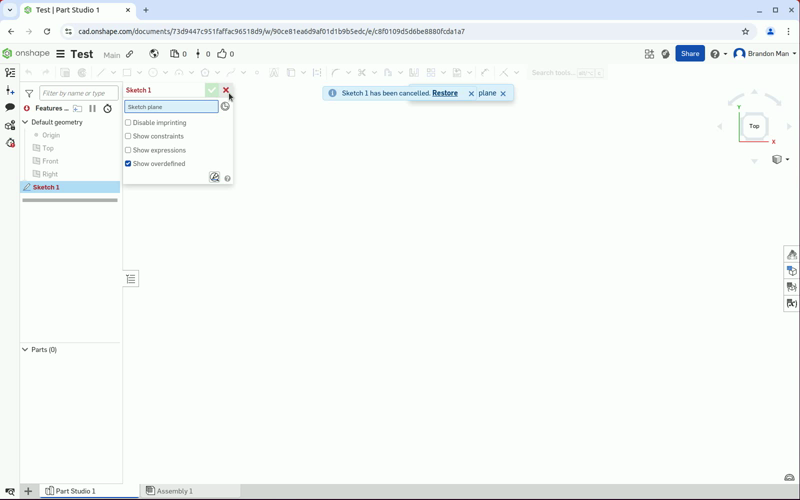
mouse_move(73, 150)
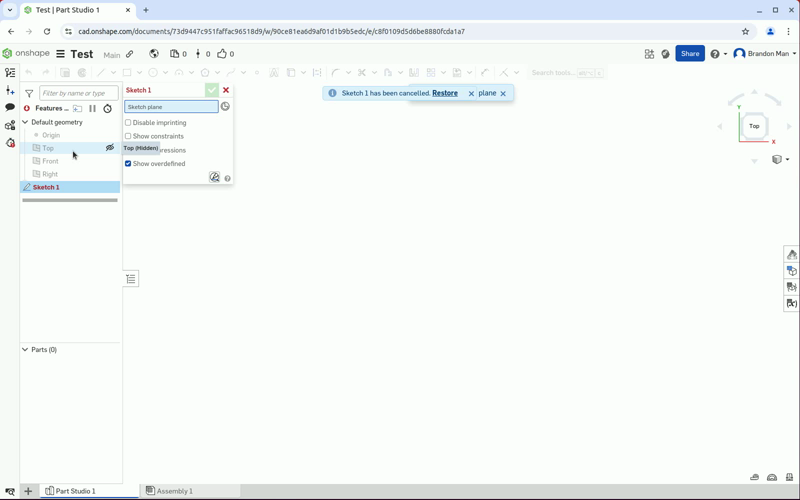
click(73, 150)
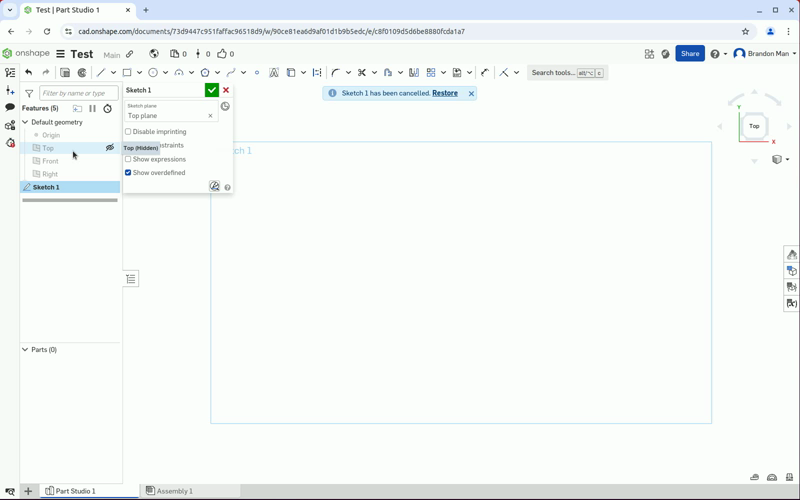
mouse_move(73, 352)
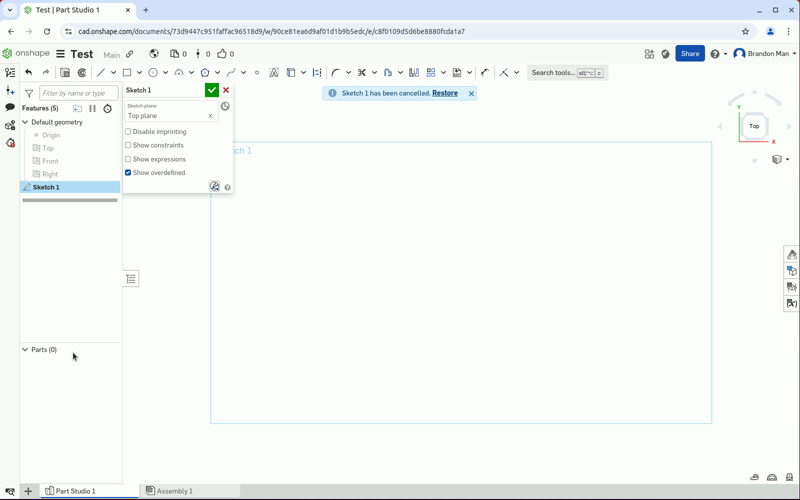
key(y)
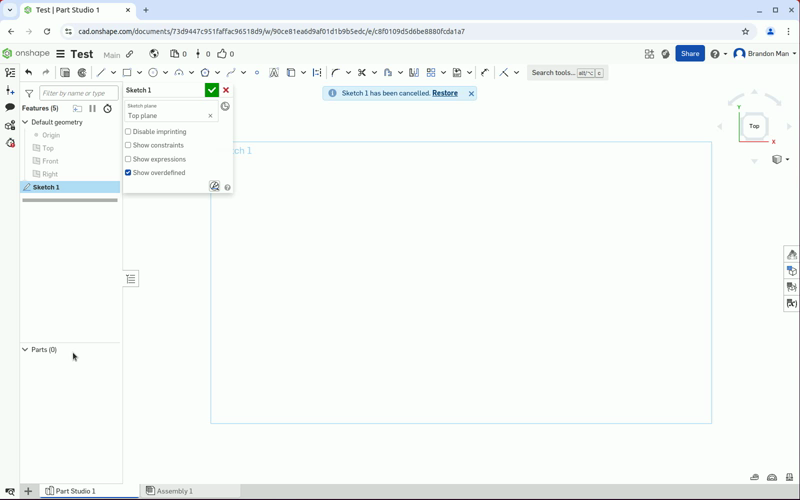
key(c)
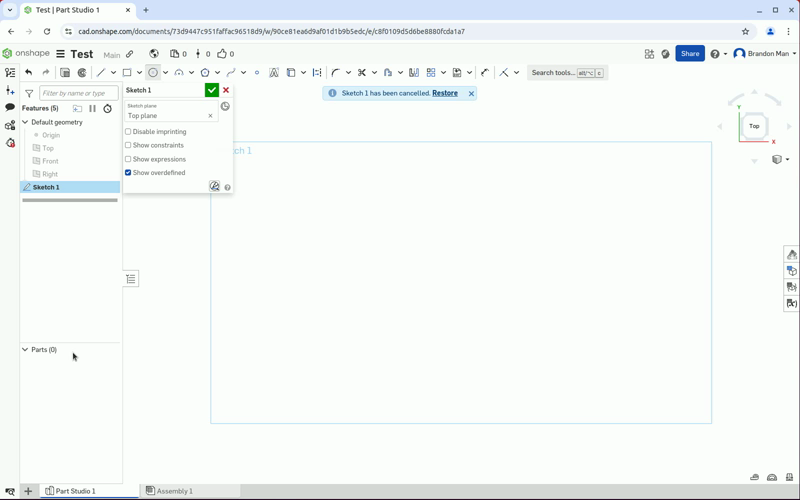
key_down(shift)
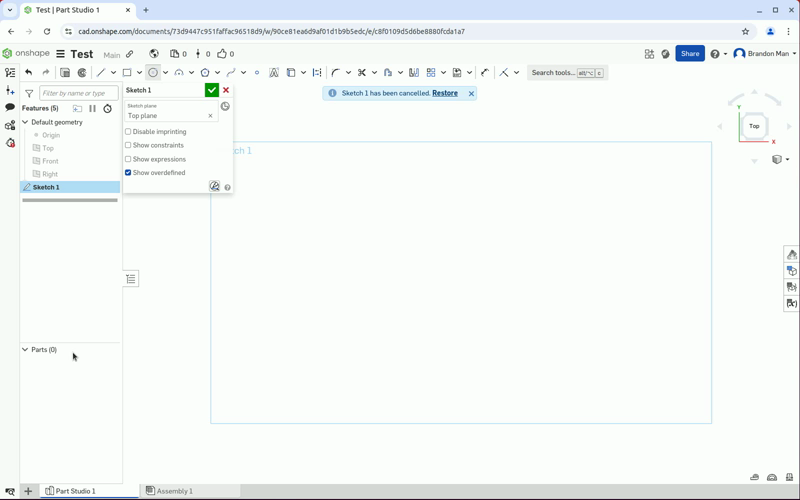
mouse_move(461, 282)
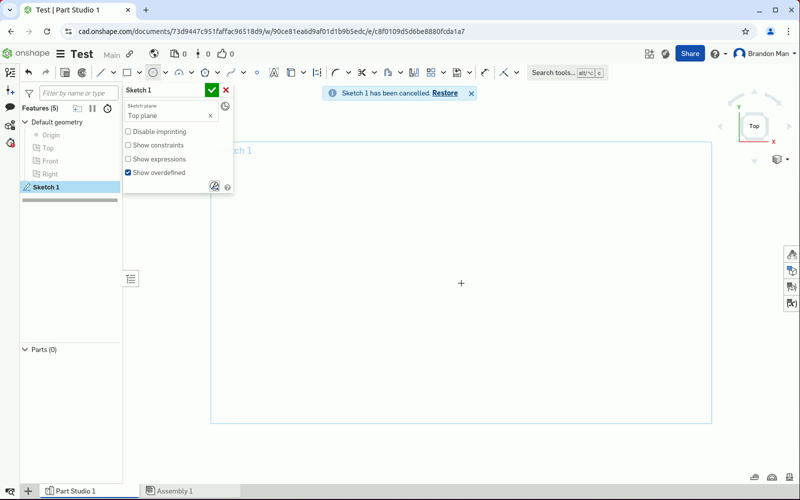
click(461, 282)
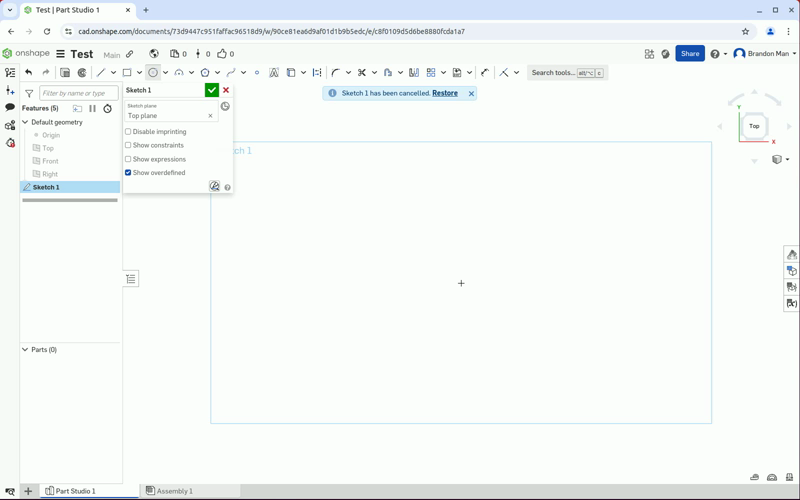
key_up(shift)
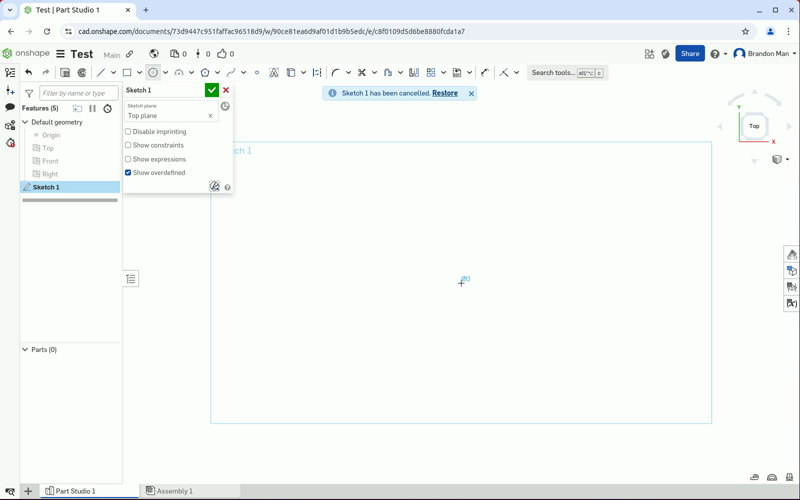
mouse_move(574, 282)
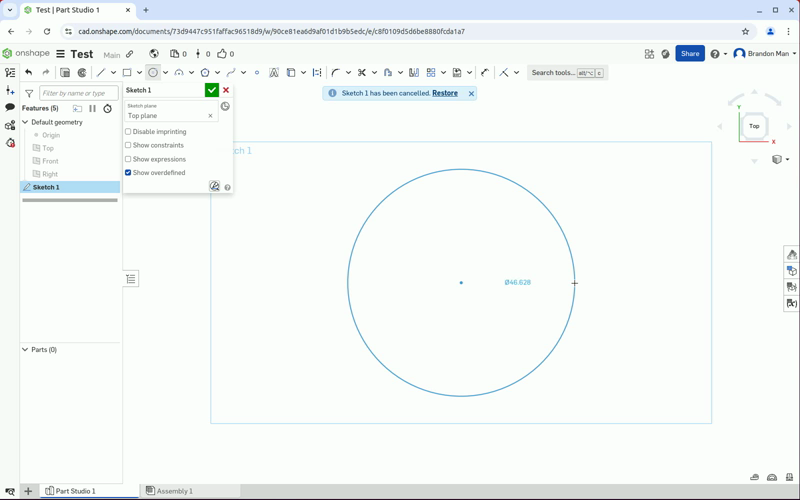
click(574, 282)
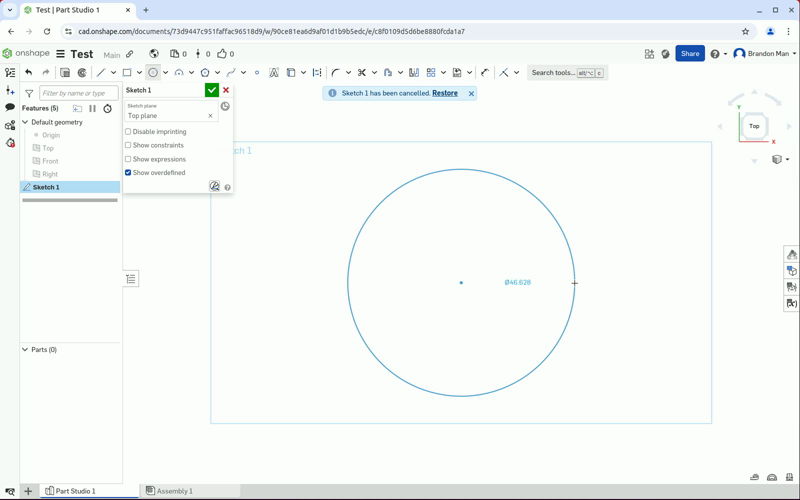
key(esc)
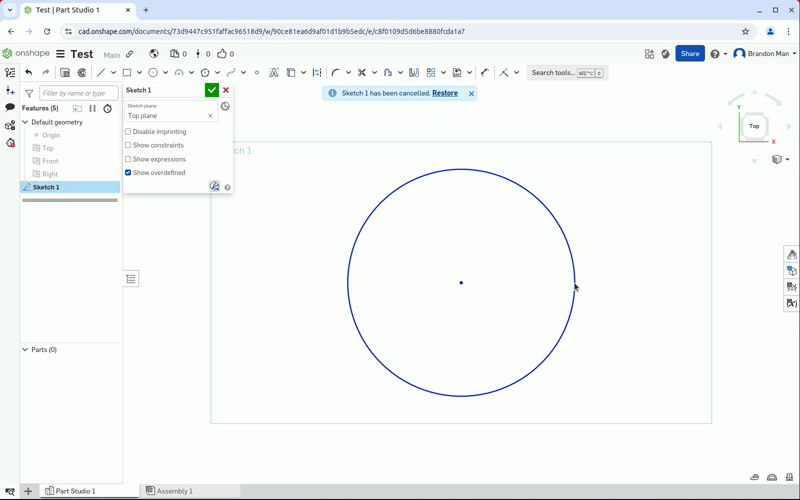
key(c)
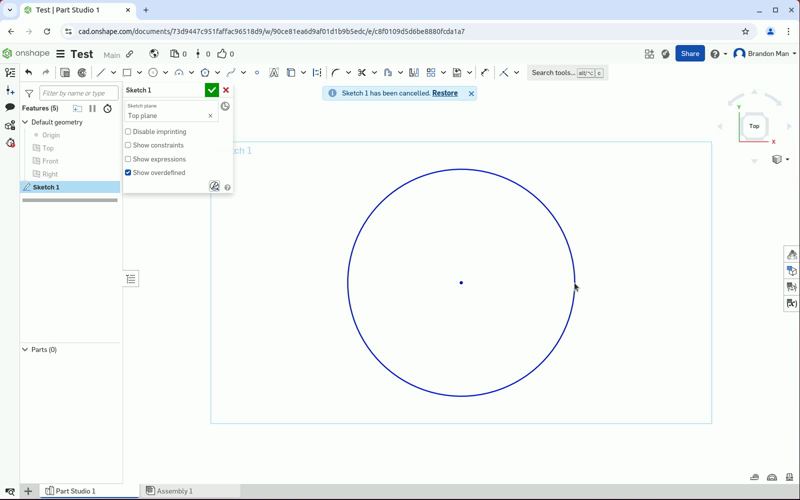
key_down(shift)
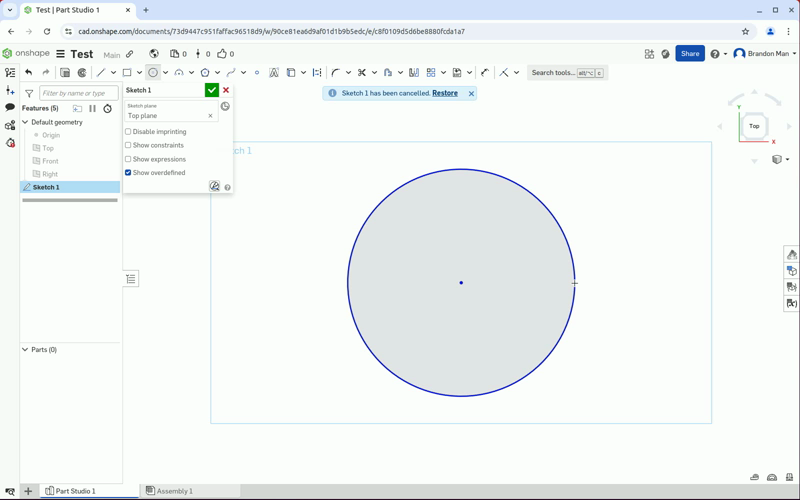
mouse_move(371, 282)
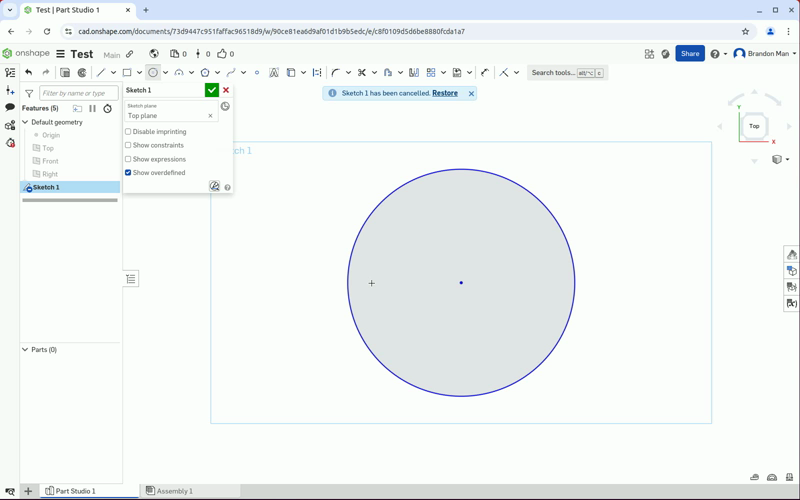
click(371, 282)
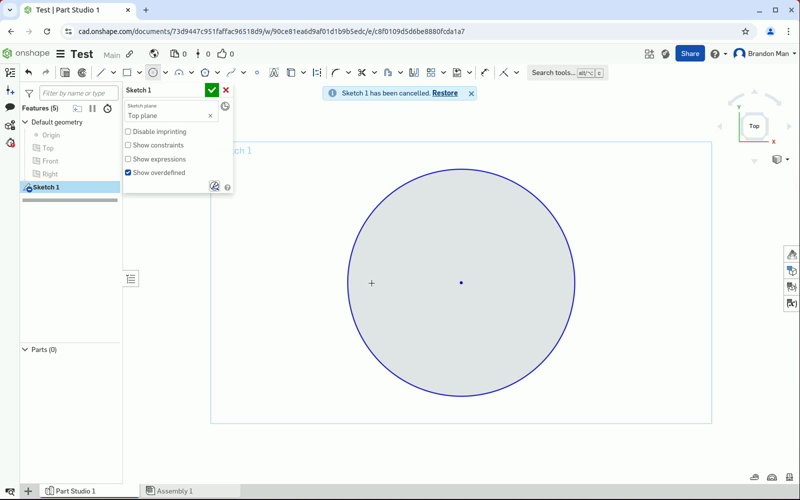
key_up(shift)
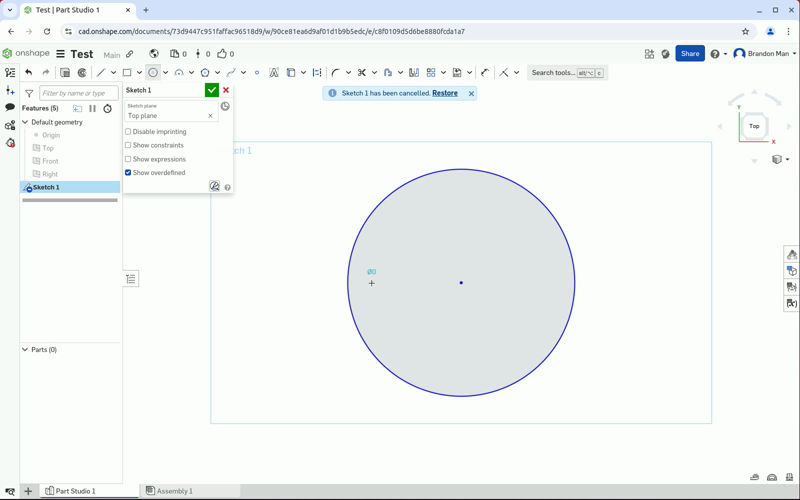
mouse_move(383, 282)
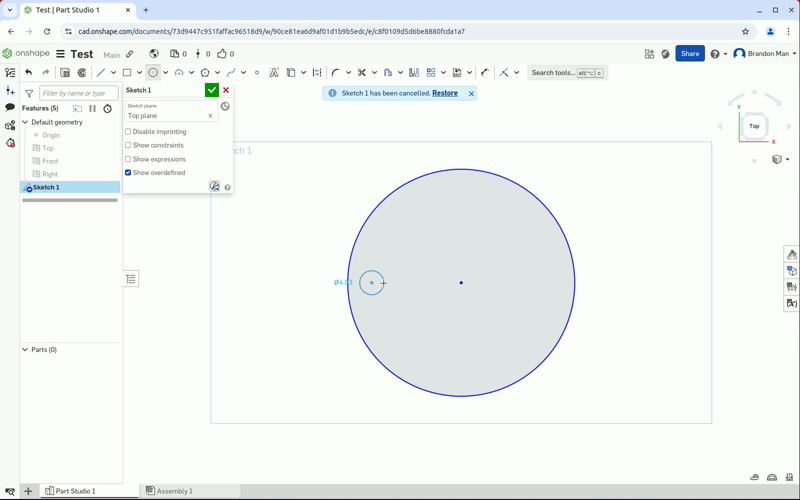
click(383, 282)
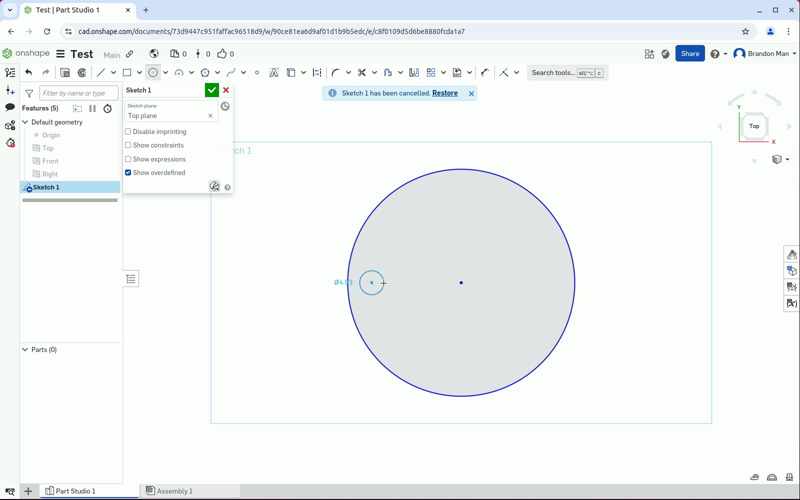
key(esc)
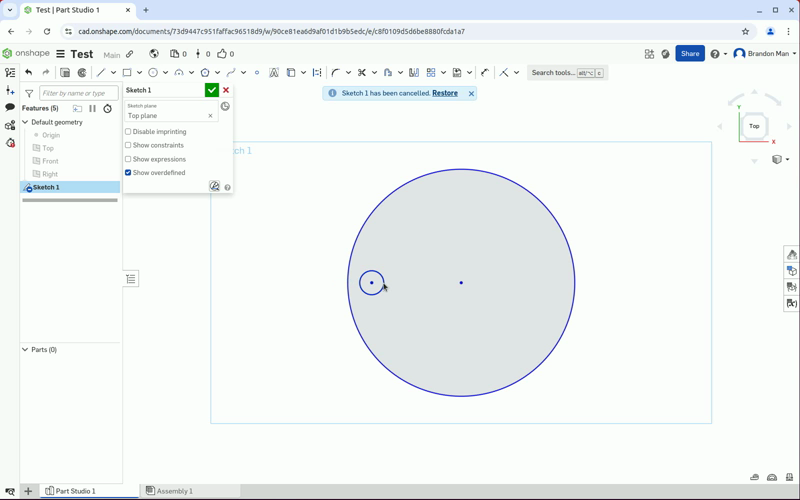
key(c)
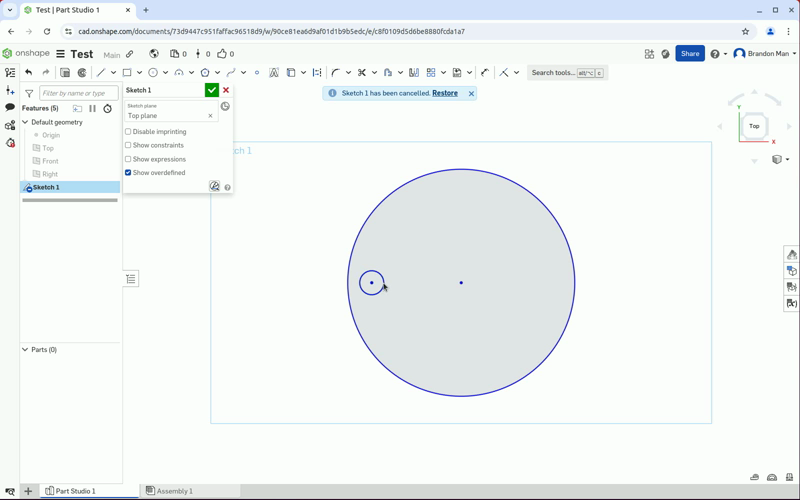
key_down(shift)
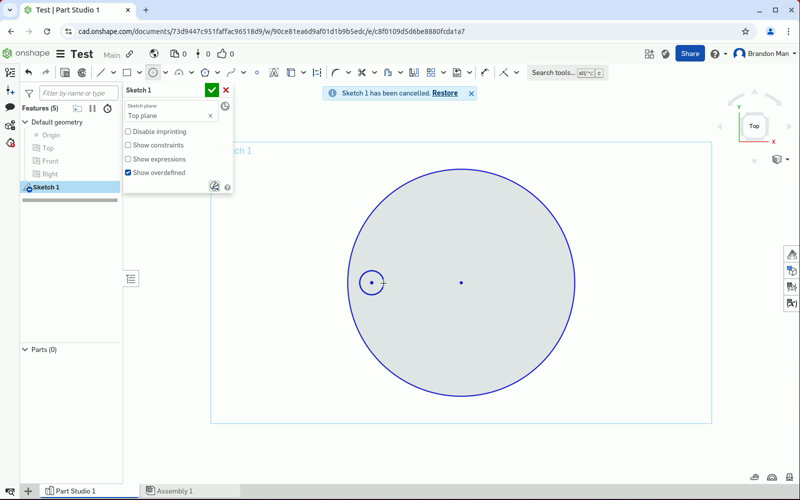
mouse_move(461, 282)
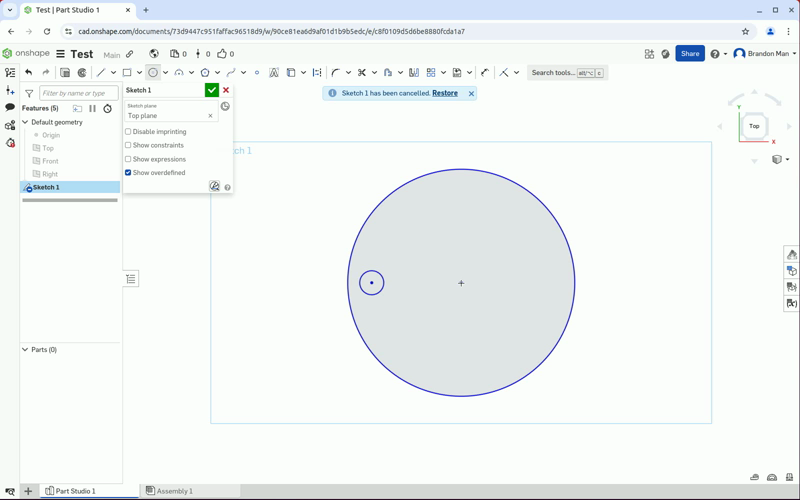
click(461, 282)
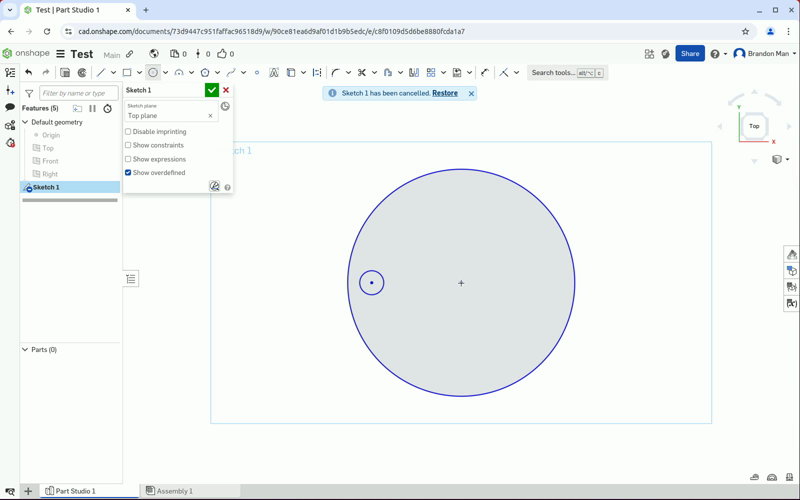
key_up(shift)
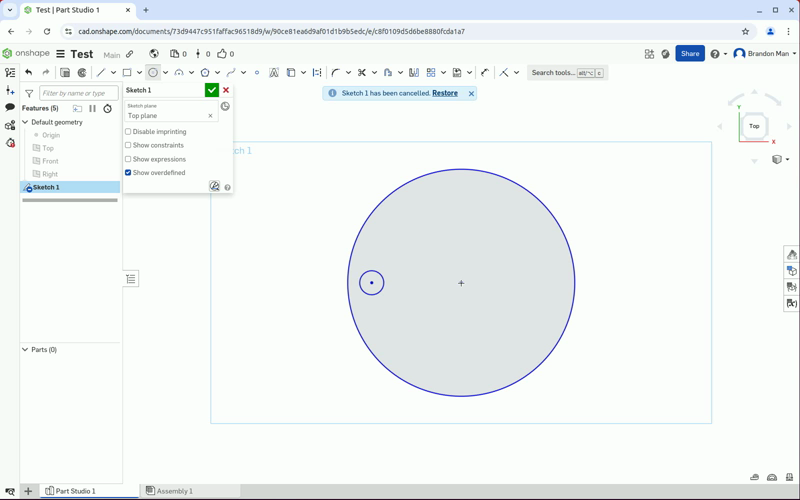
mouse_move(517, 282)
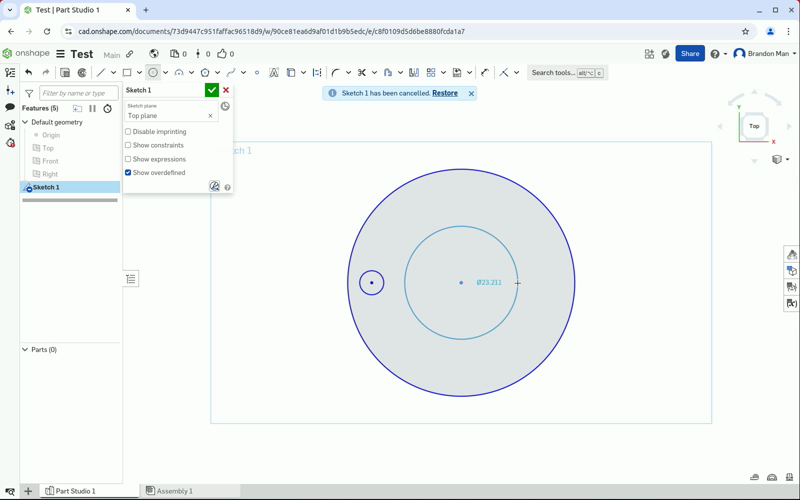
click(517, 282)
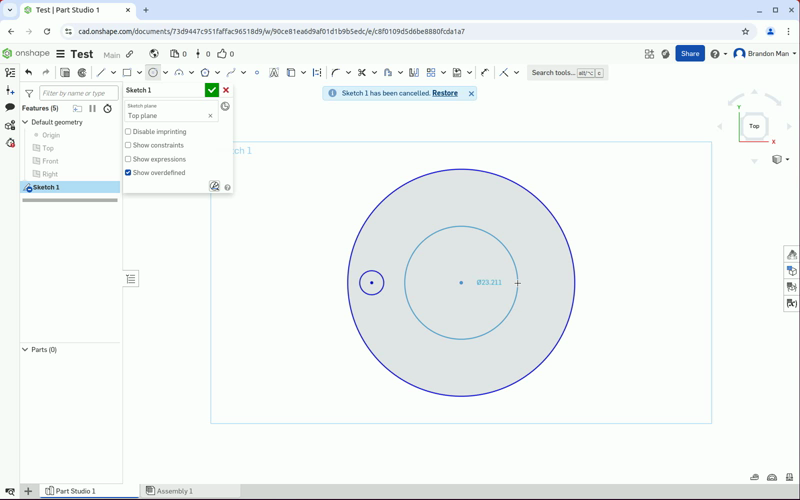
key(esc)
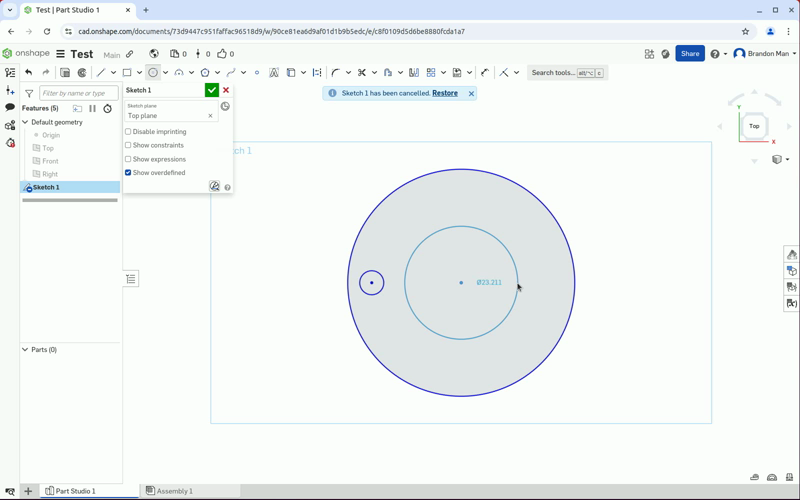
key(c)
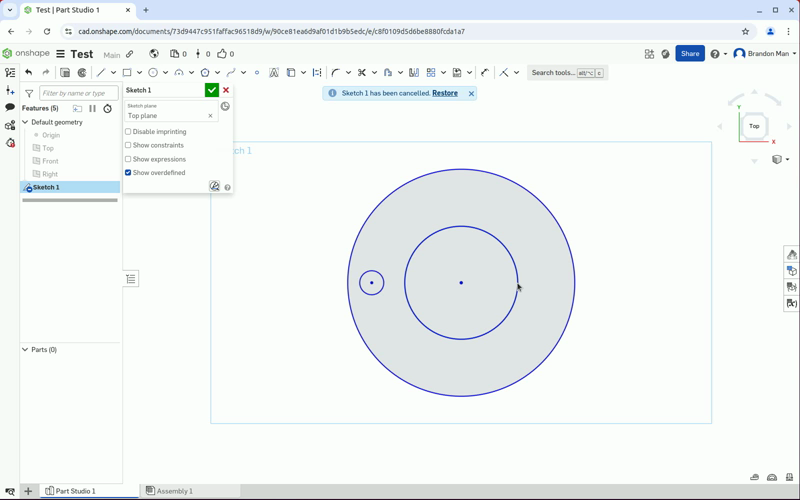
key_down(shift)
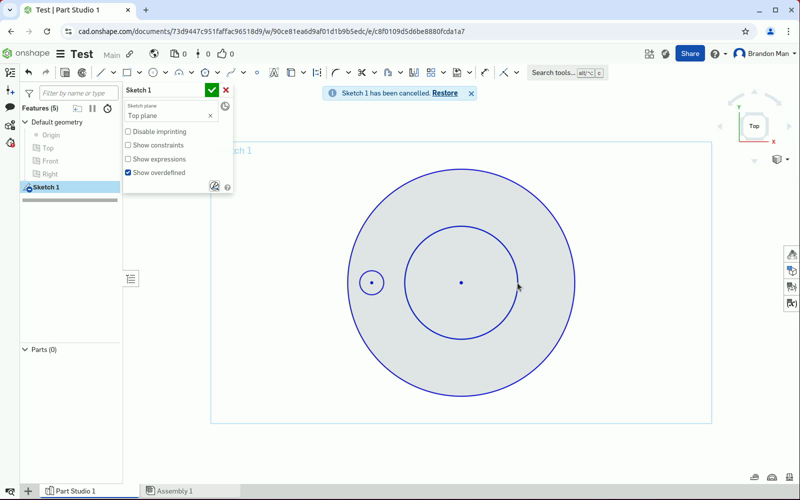
mouse_move(461, 372)
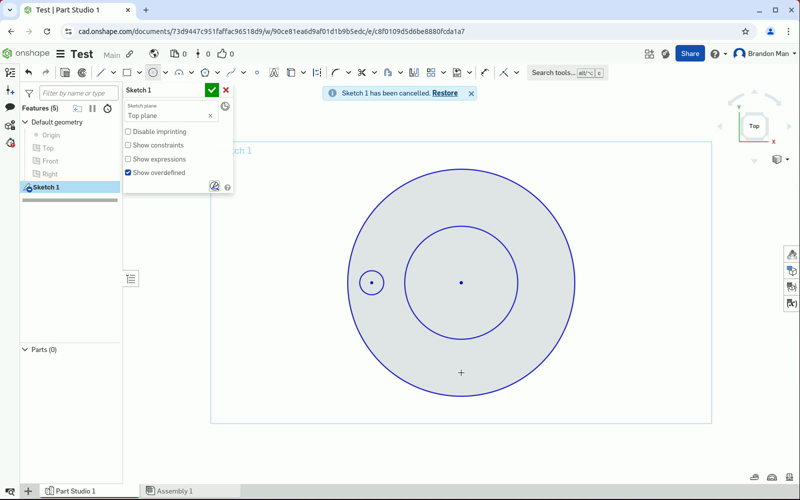
click(461, 372)
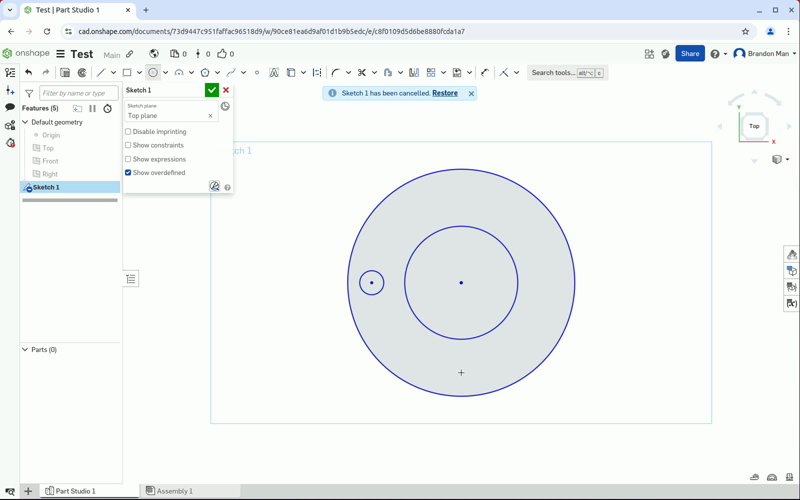
key_up(shift)
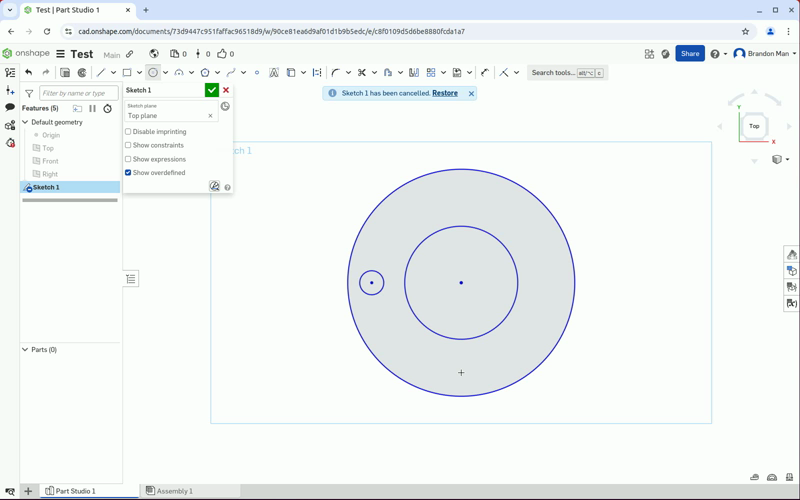
mouse_move(473, 372)
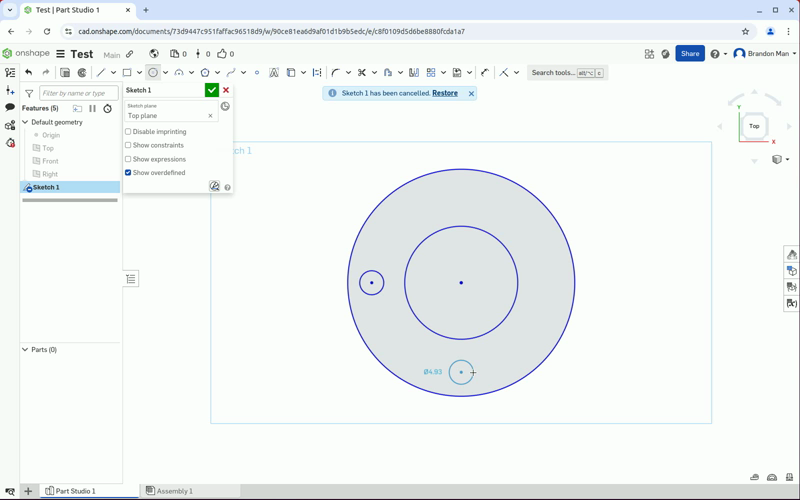
click(473, 372)
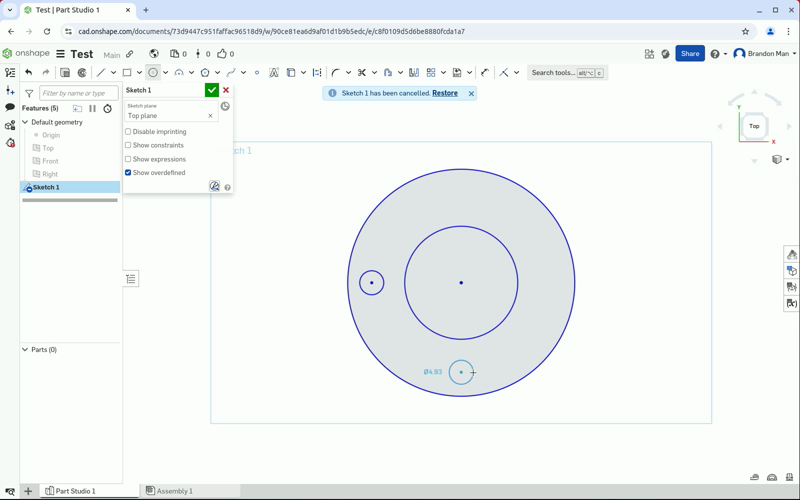
key(esc)
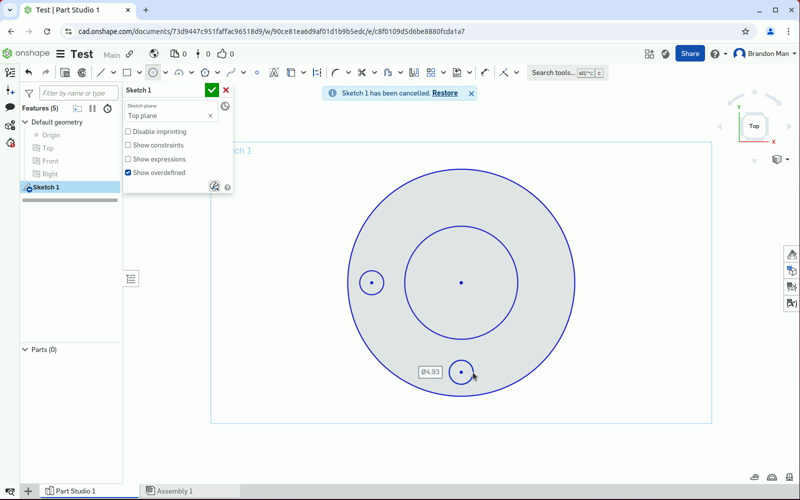
key(c)
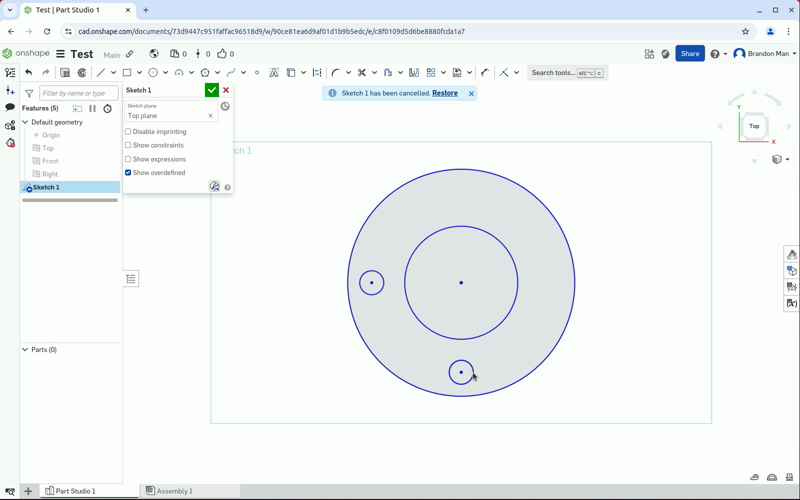
key_down(shift)
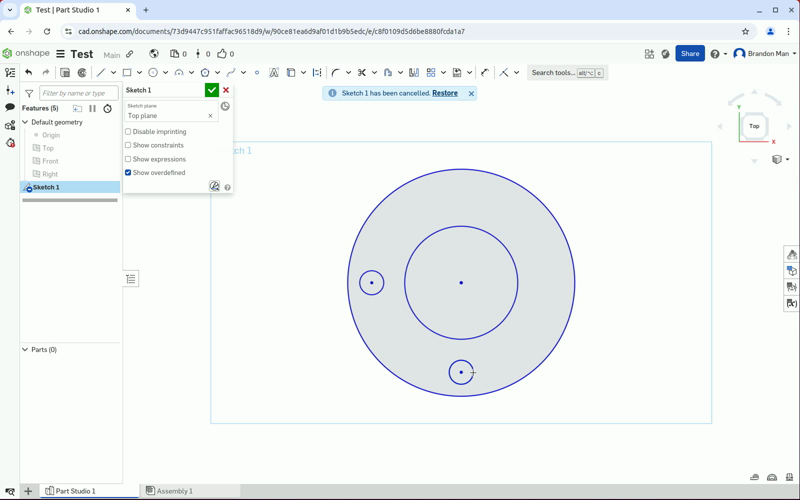
mouse_move(461, 193)
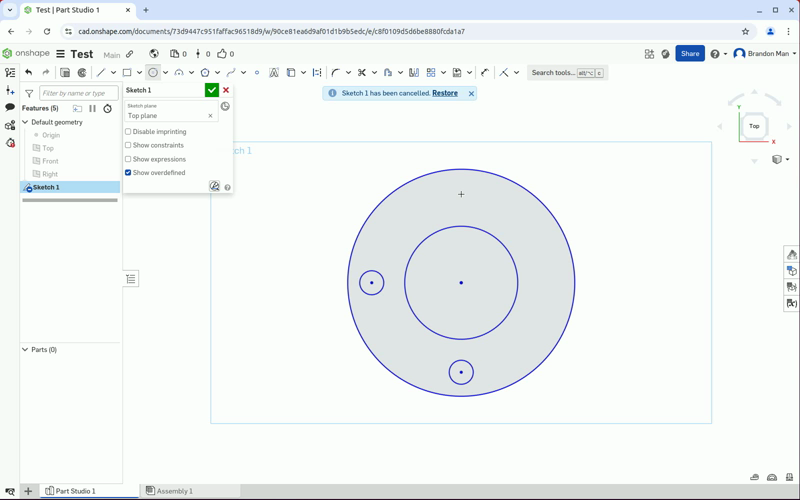
click(461, 193)
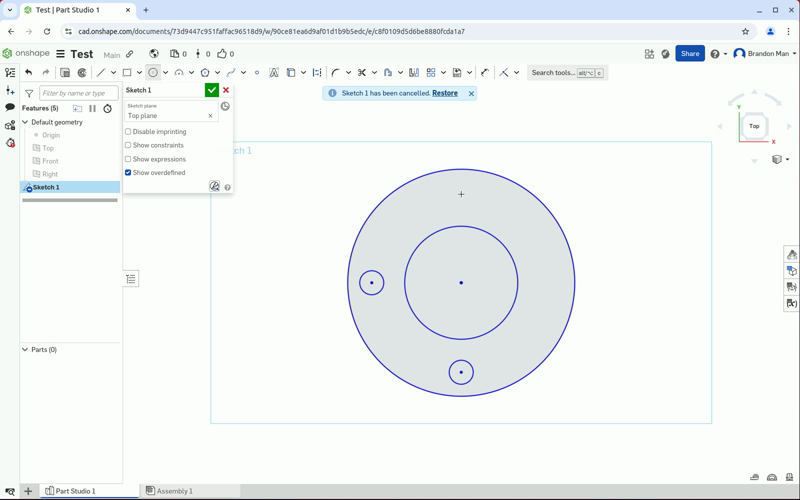
key_up(shift)
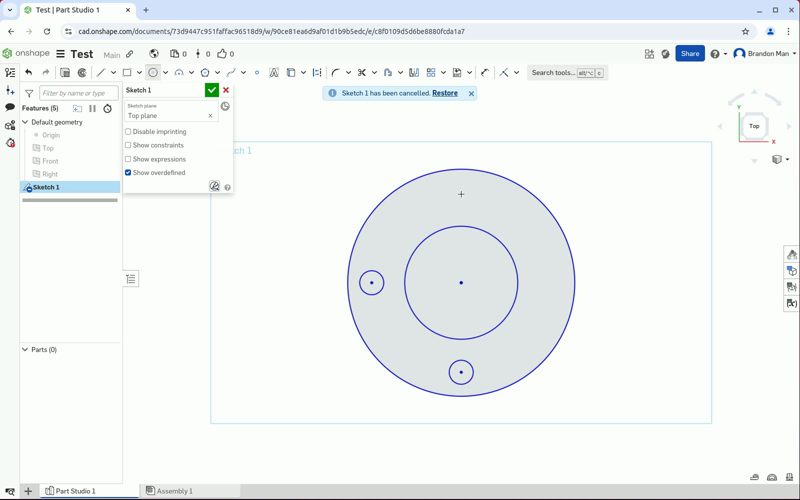
mouse_move(473, 193)
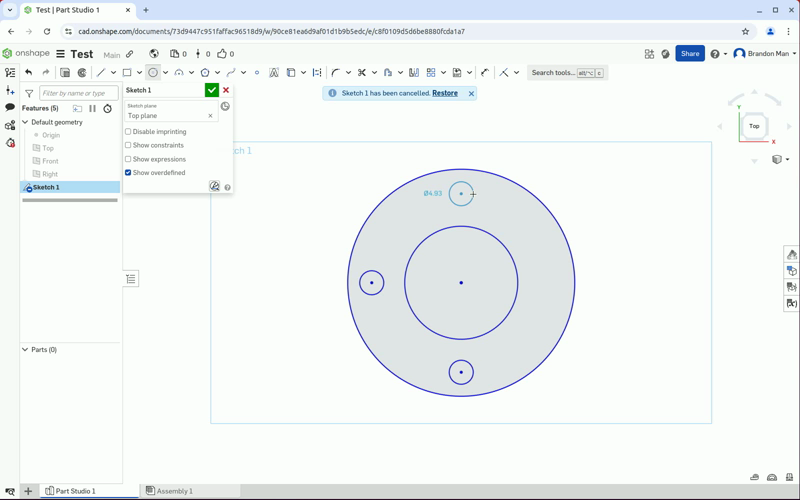
click(473, 193)
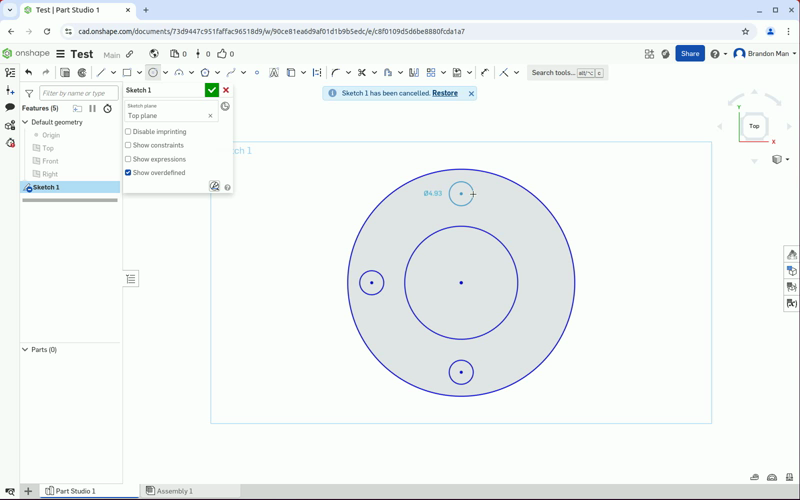
key(esc)
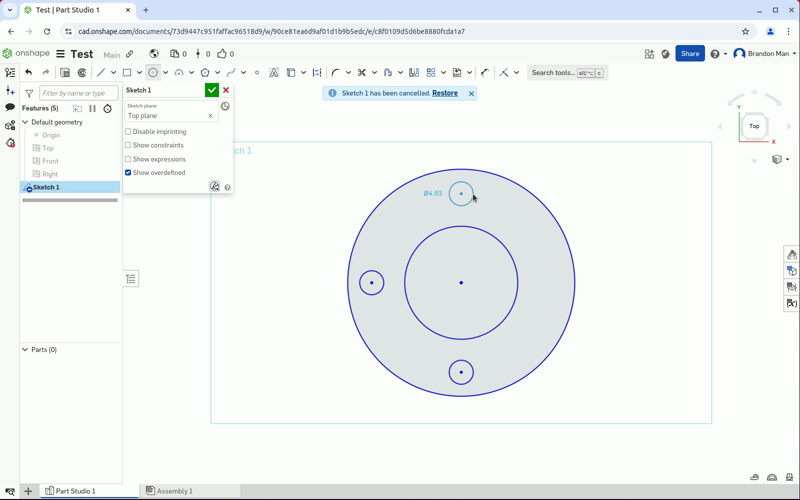
key(c)
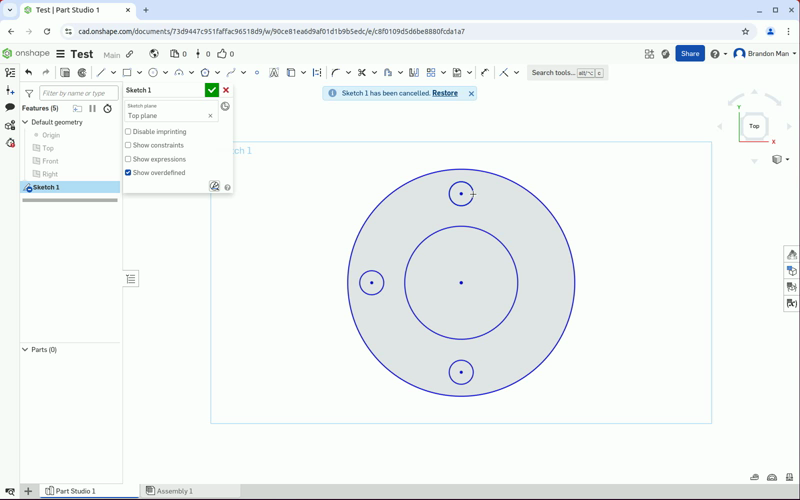
key_down(shift)
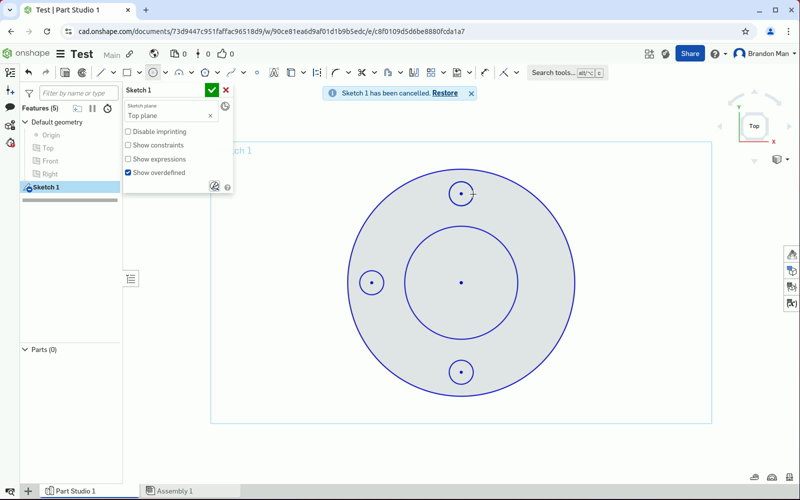
mouse_move(550, 282)
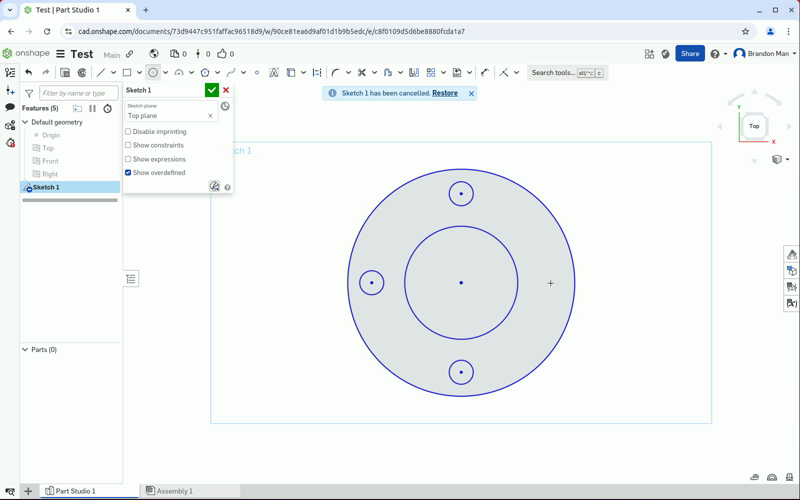
click(550, 282)
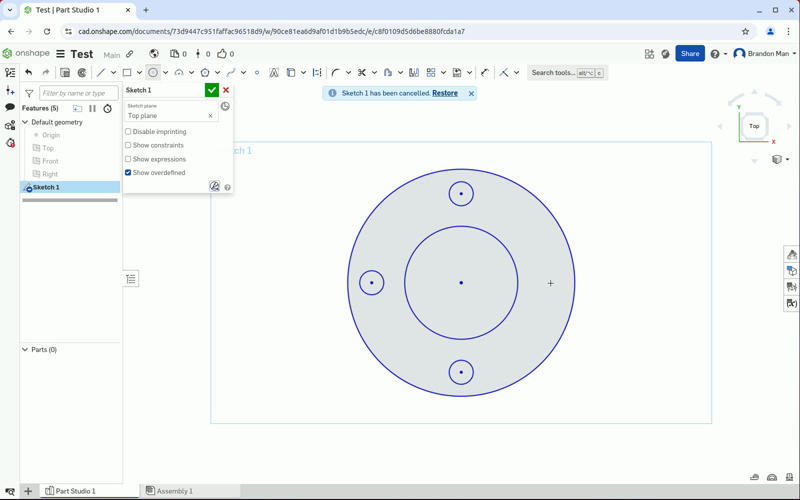
key_up(shift)
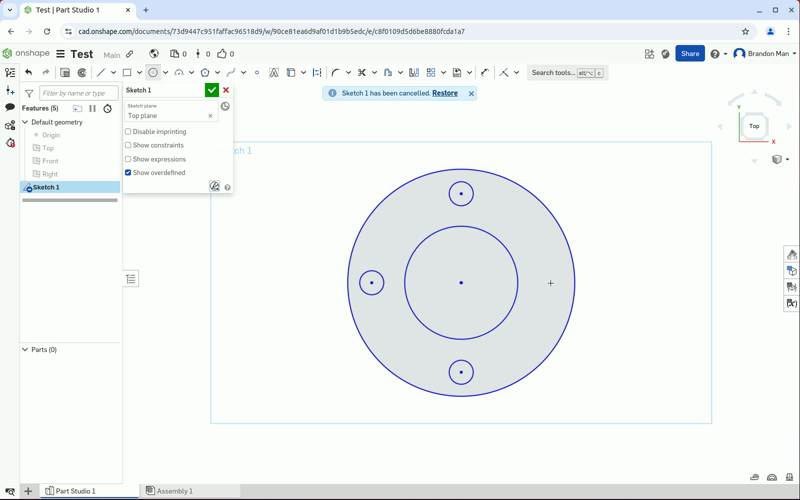
mouse_move(562, 282)
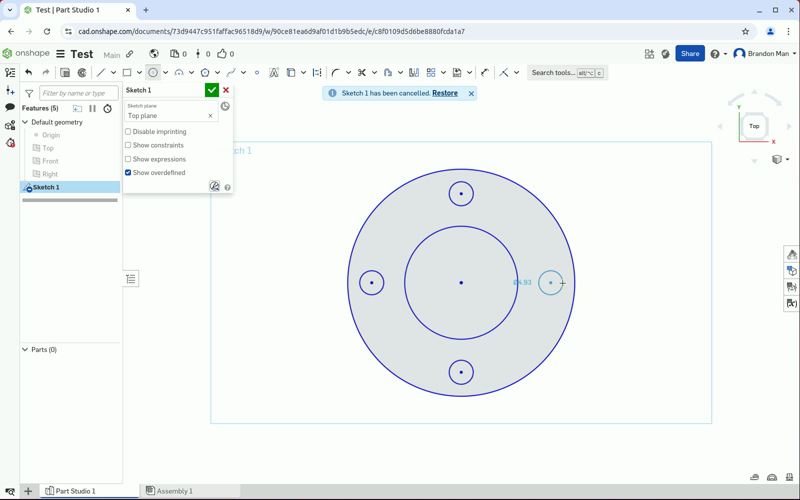
click(562, 282)
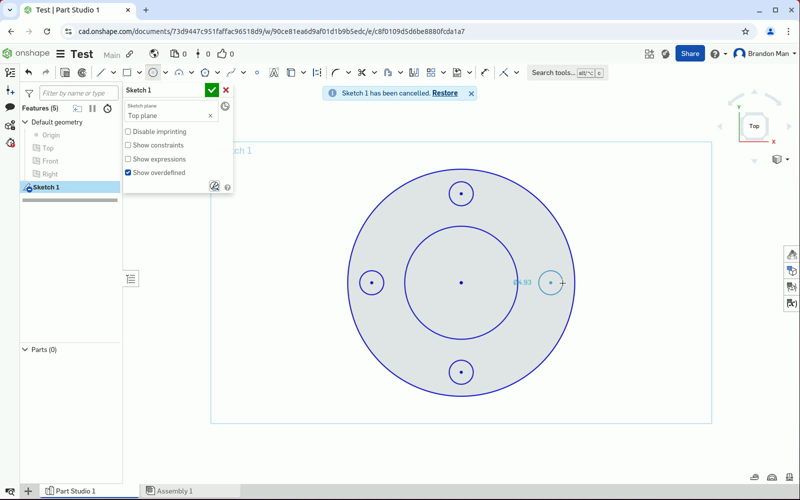
key(esc)
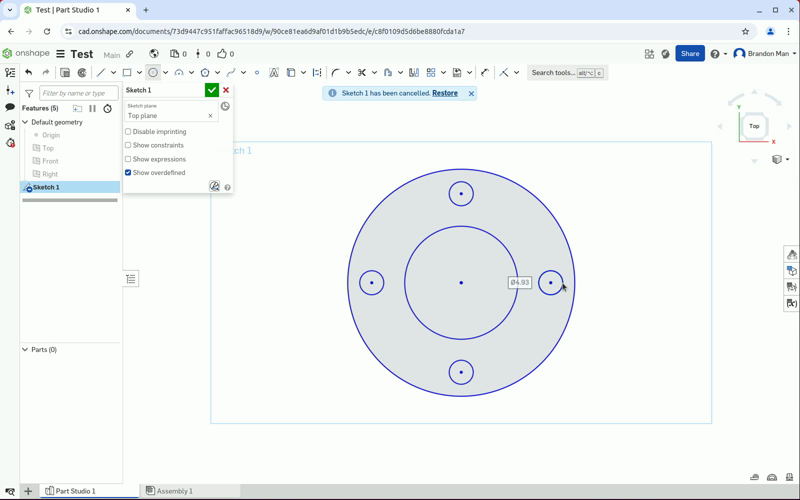
mouse_move(496, 349)
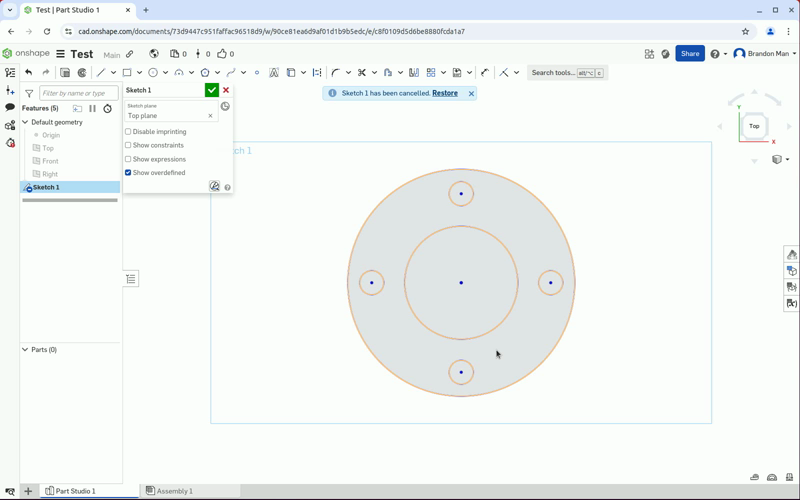
click(496, 349)
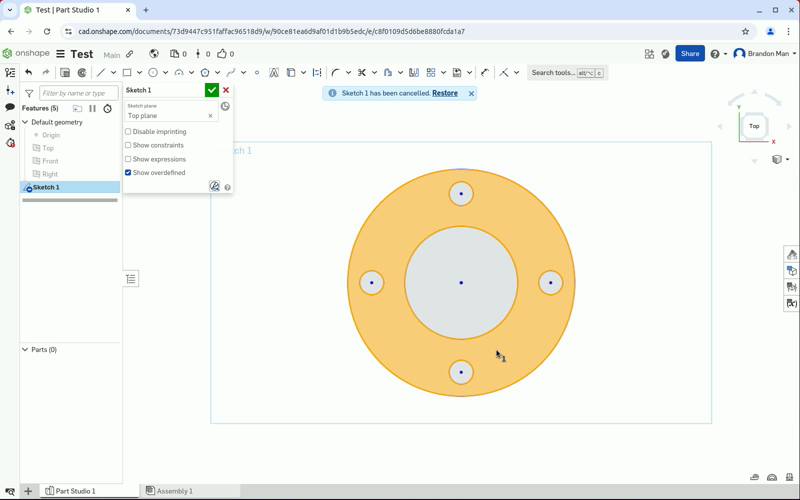
mouse_move(73, 352)
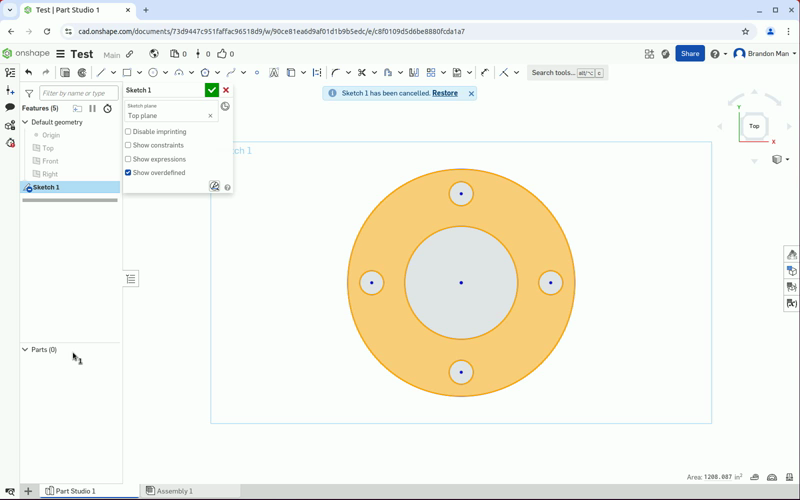
key(shift+y)
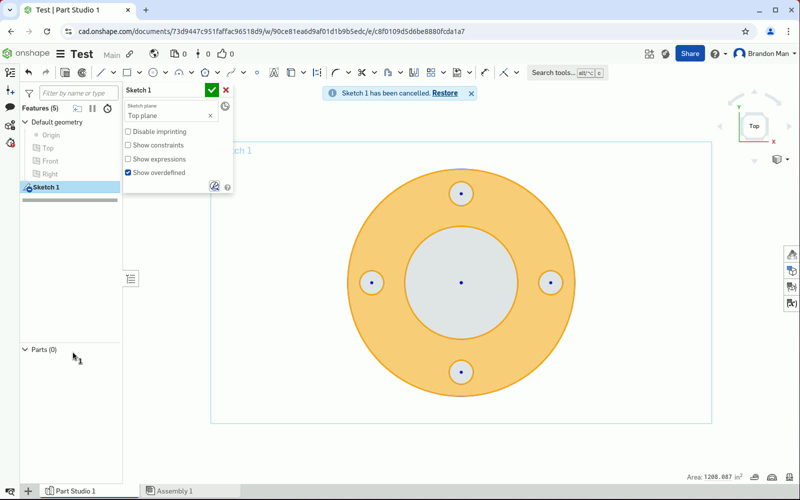
key(shift+e)
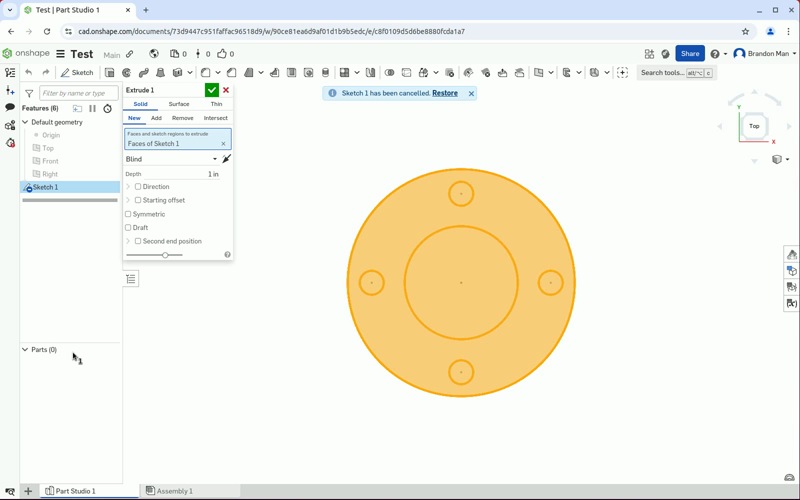
mouse_move(143, 106)
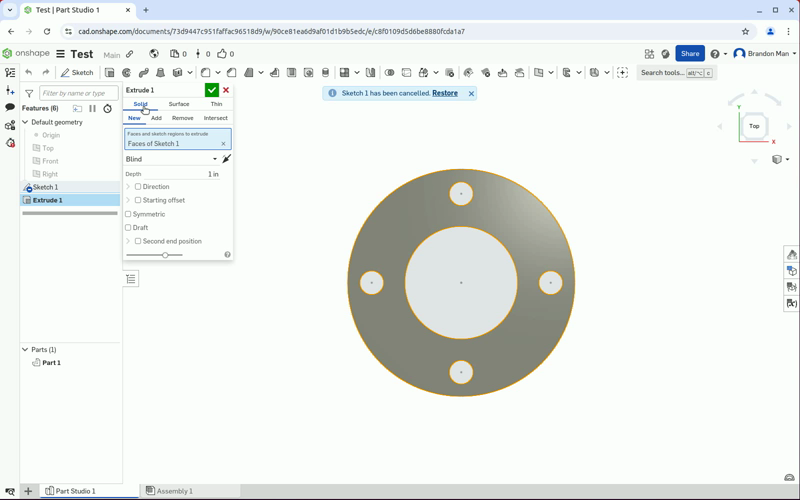
click(143, 106)
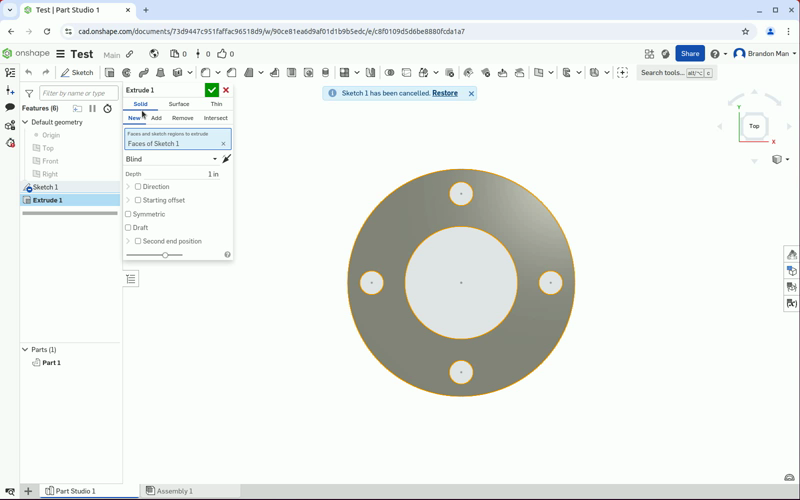
mouse_move(137, 120)
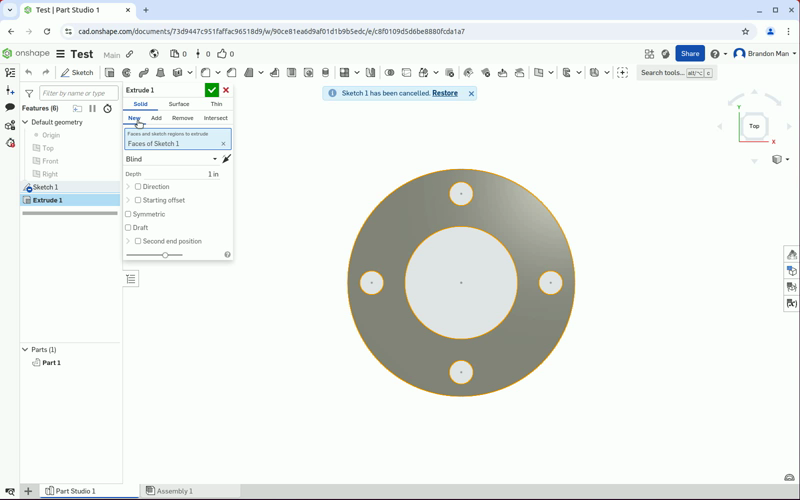
click(137, 120)
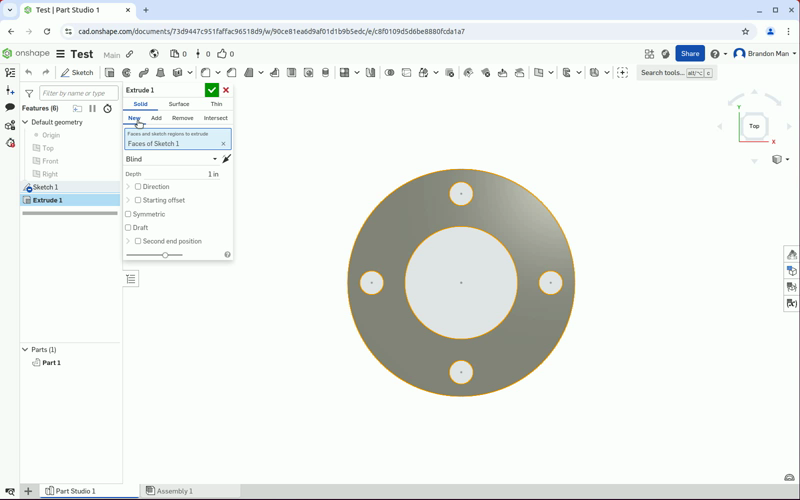
key(tab, 4)
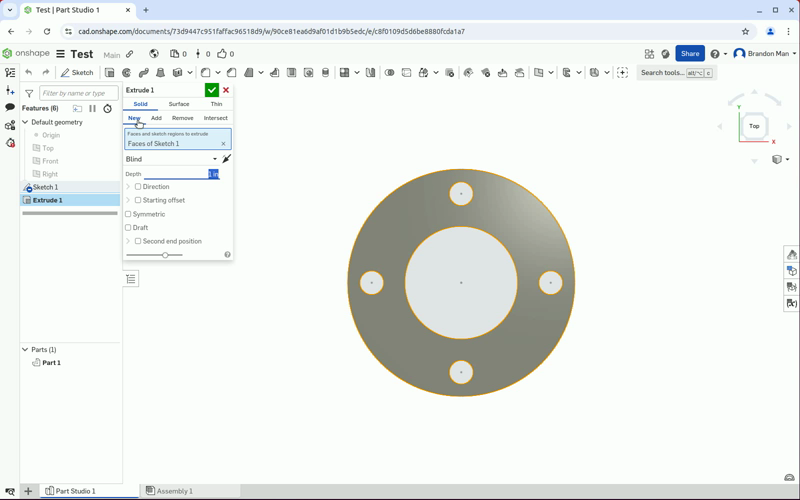
text(9.148)
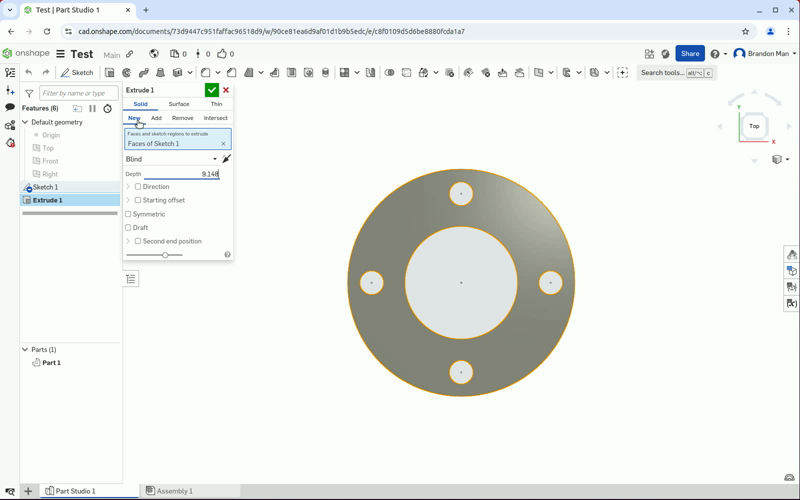
key(tab, 3)
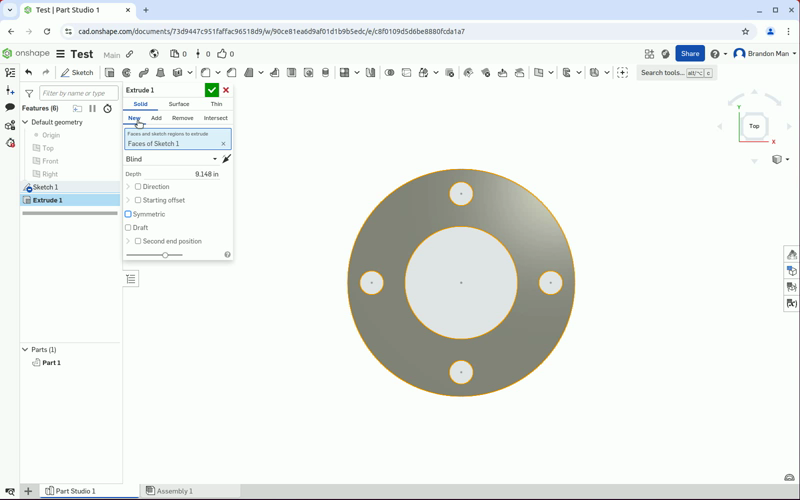
key(space)
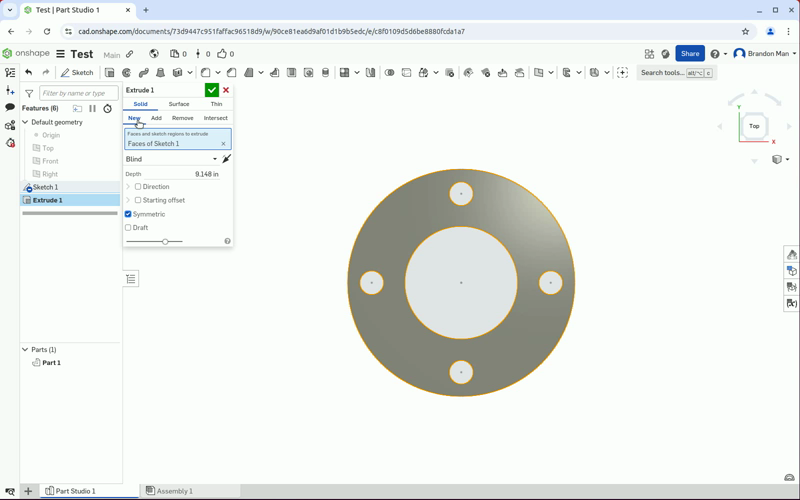
key(enter)
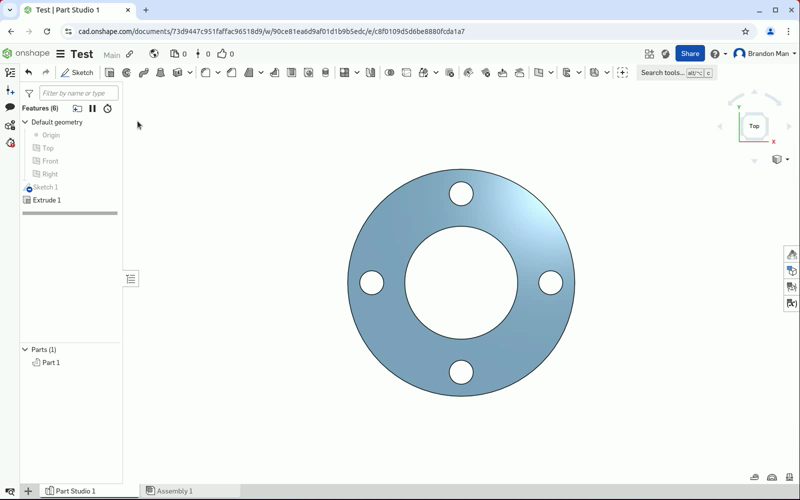
key(shift+h)
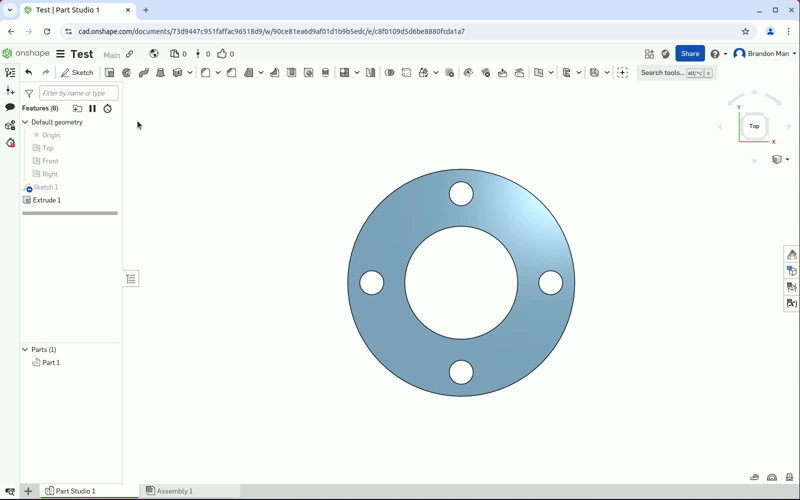
key(shift+h)
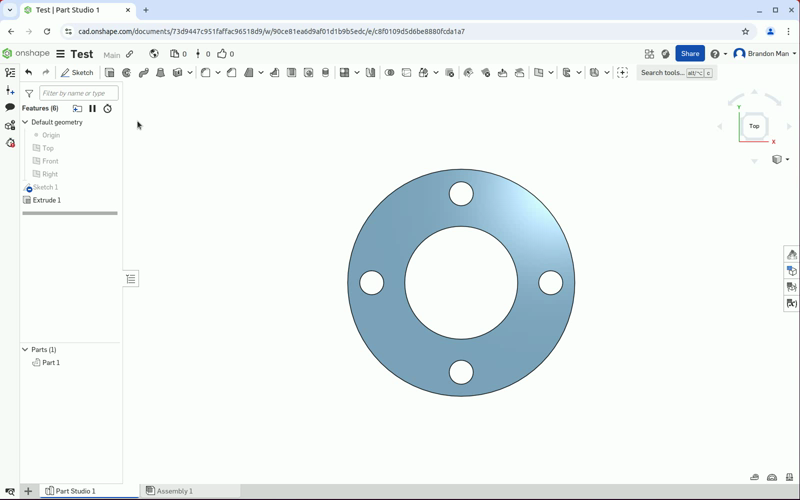
mouse_move(73, 189)
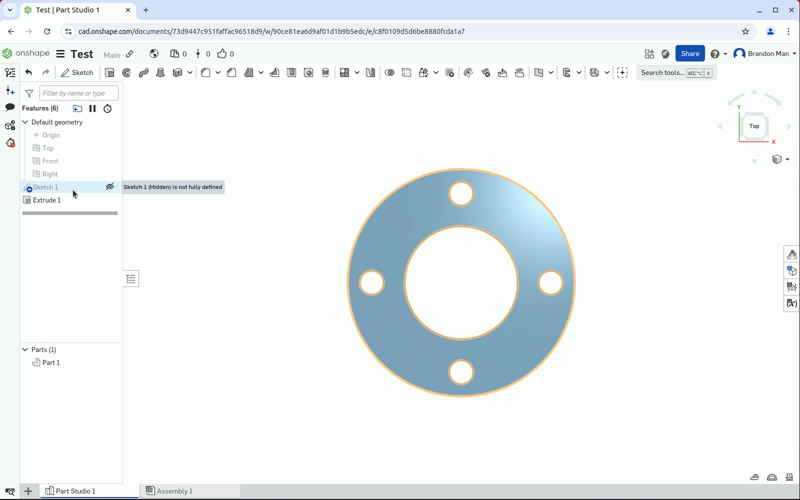
click(73, 189)
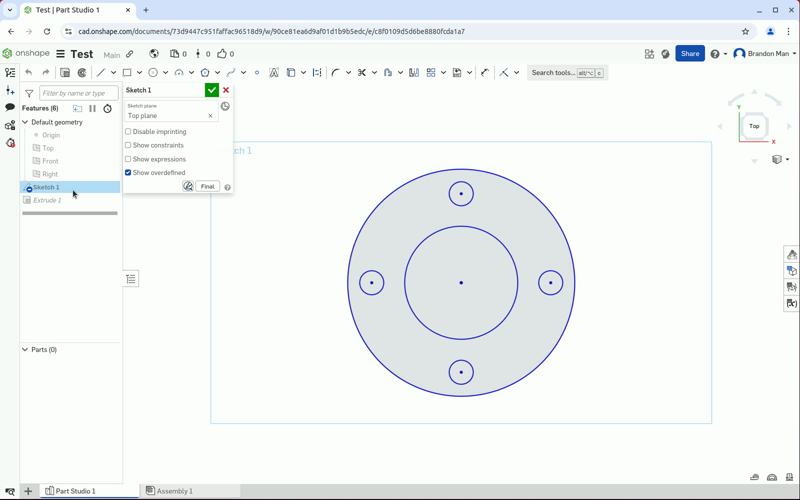
mouse_move(229, 92)
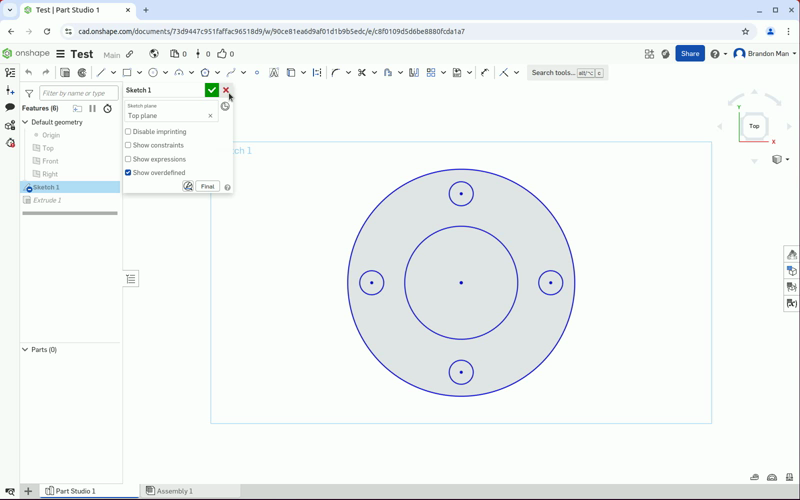
click(229, 92)
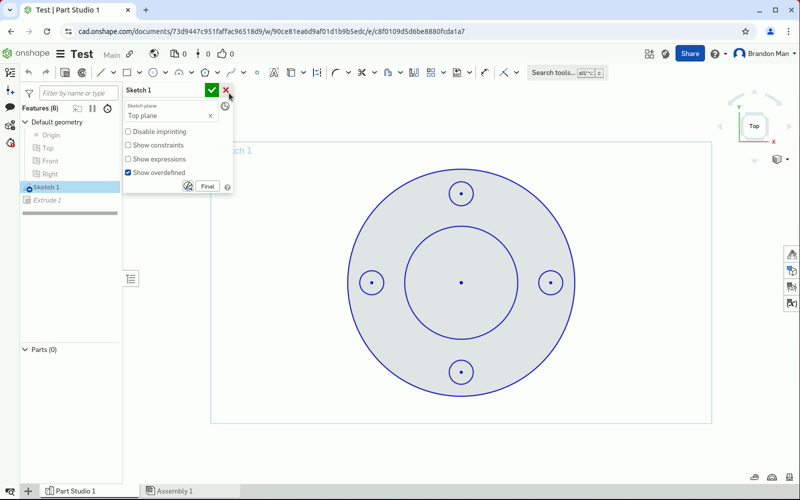
key(shift+s)
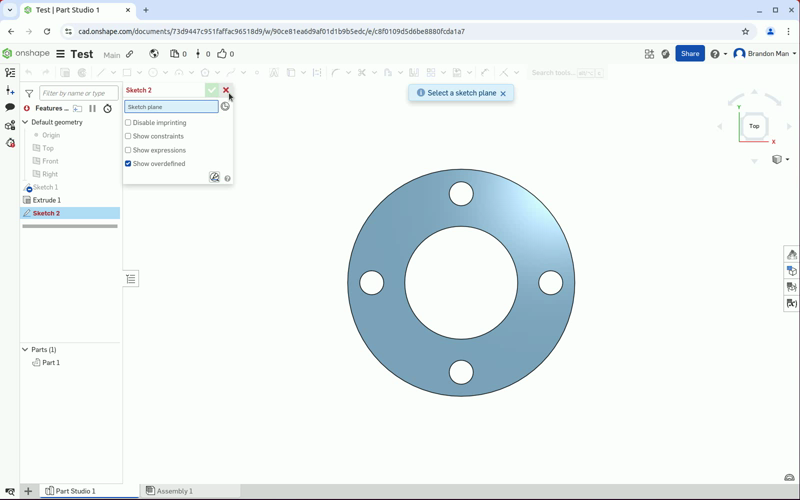
mouse_move(73, 150)
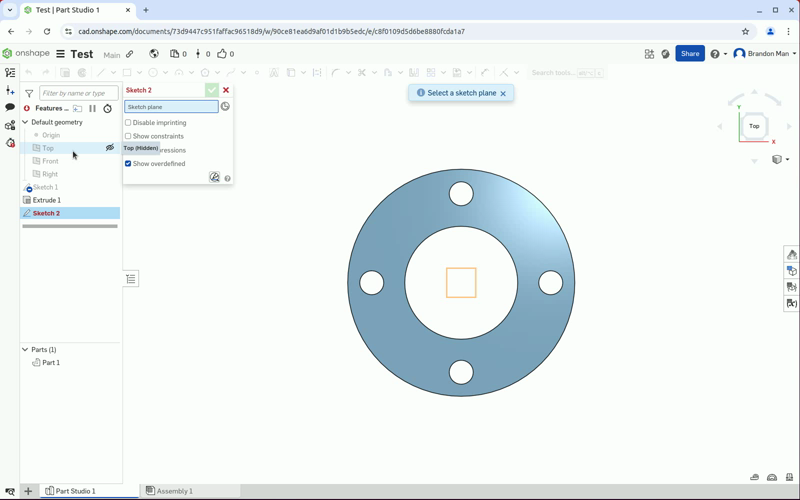
click(73, 150)
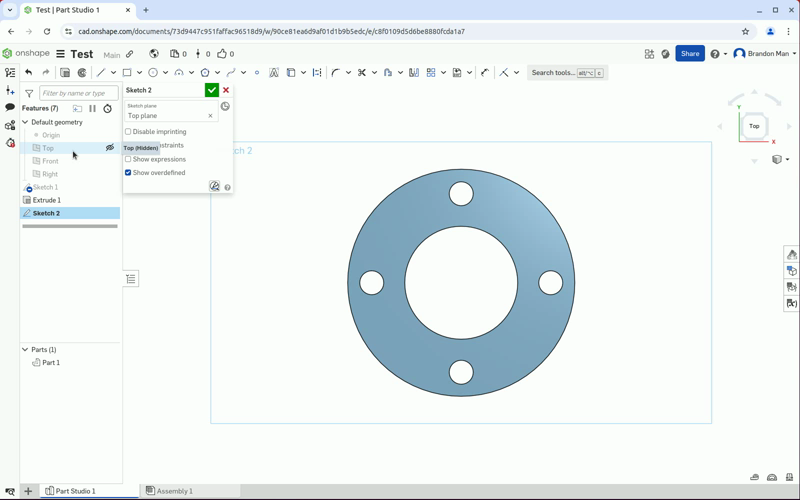
mouse_move(73, 352)
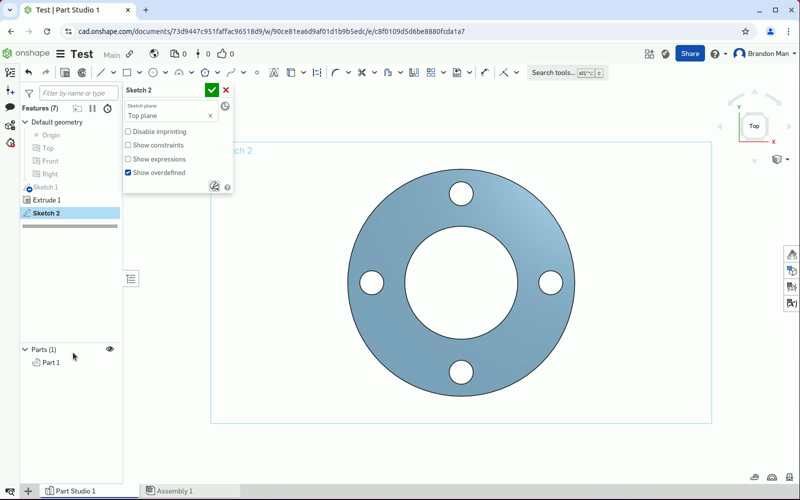
key(y)
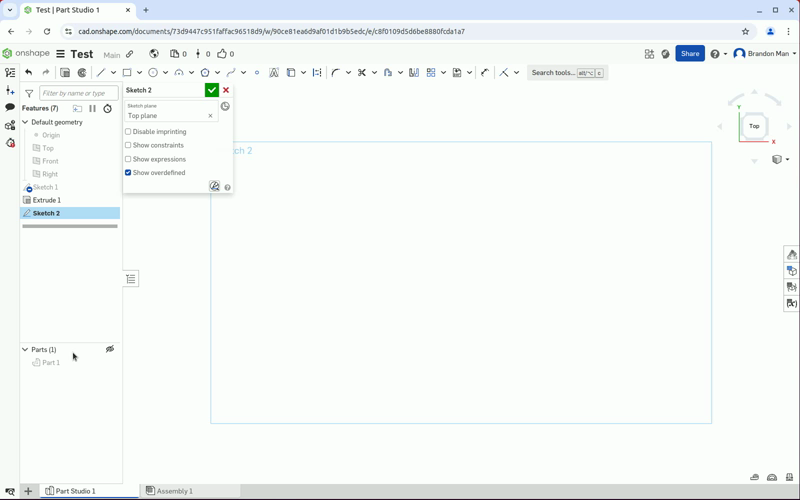
key(c)
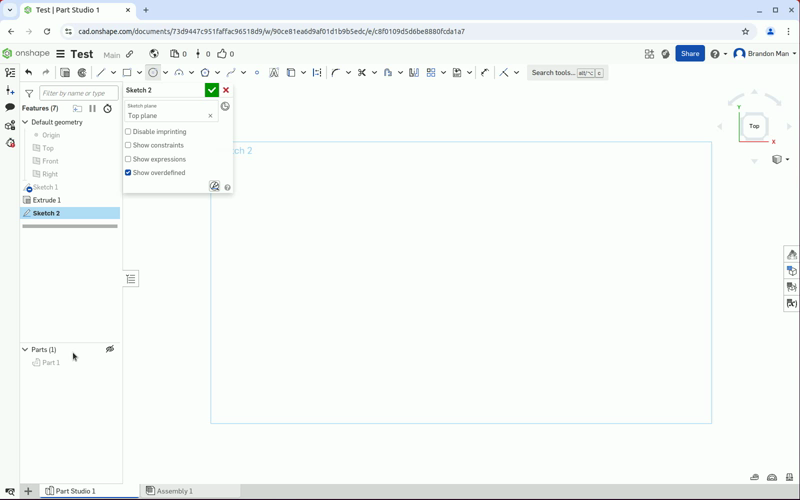
key_down(shift)
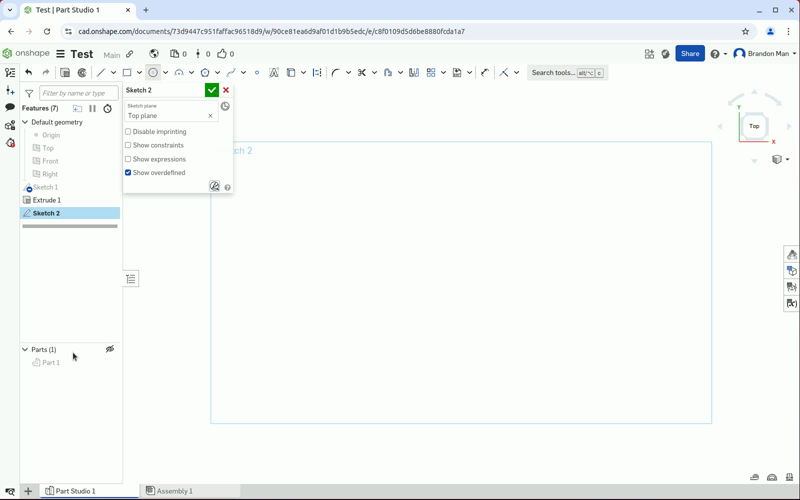
mouse_move(461, 282)
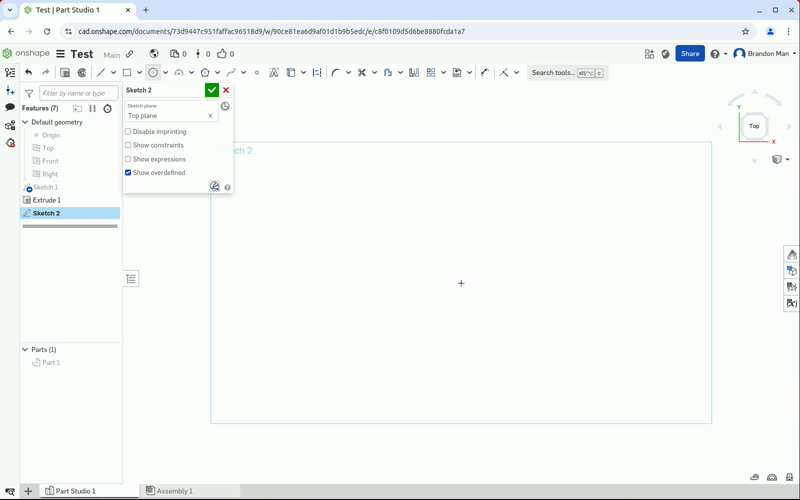
click(461, 282)
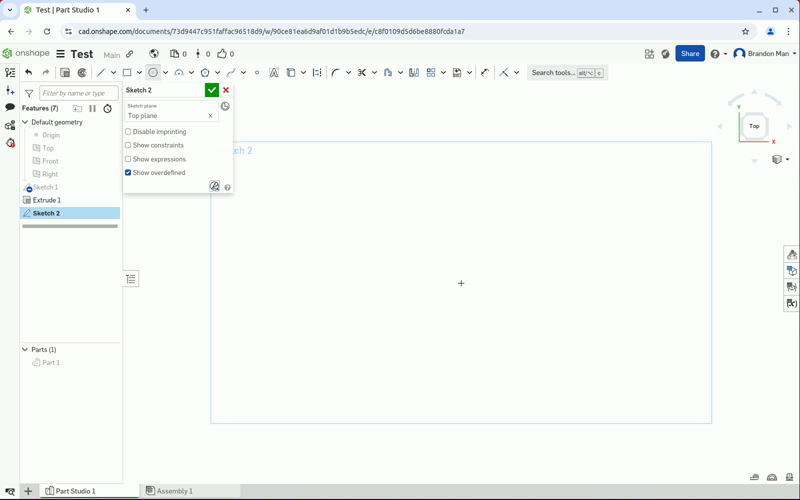
key_up(shift)
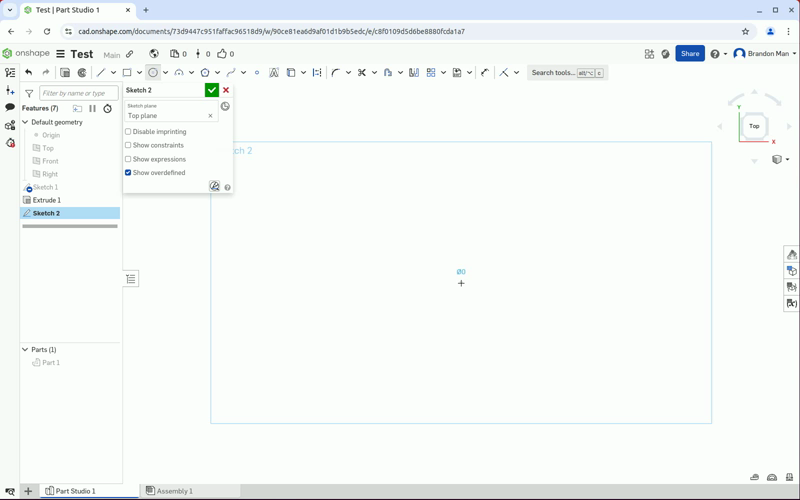
mouse_move(518, 282)
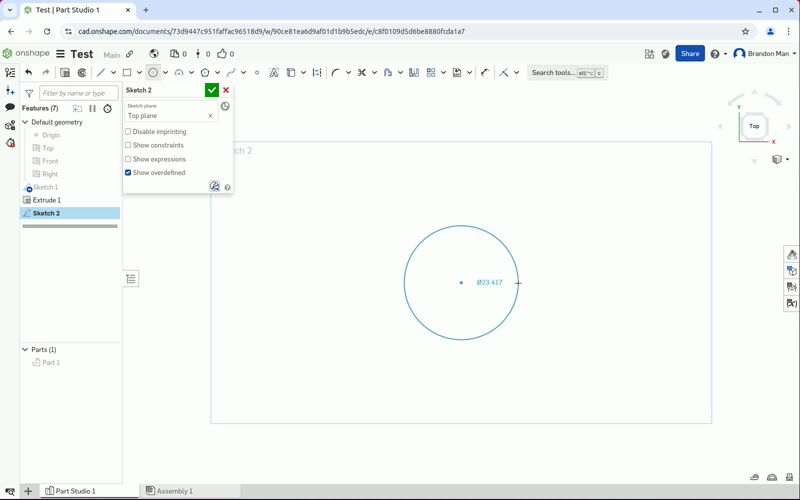
click(518, 282)
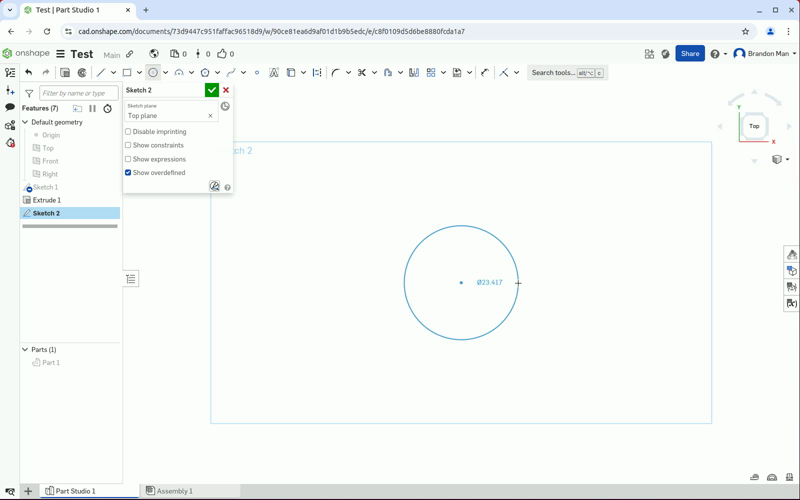
key(esc)
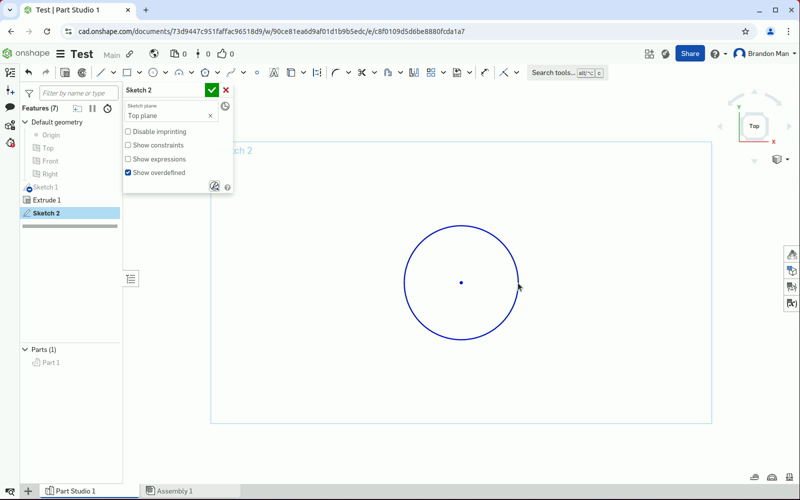
key(c)
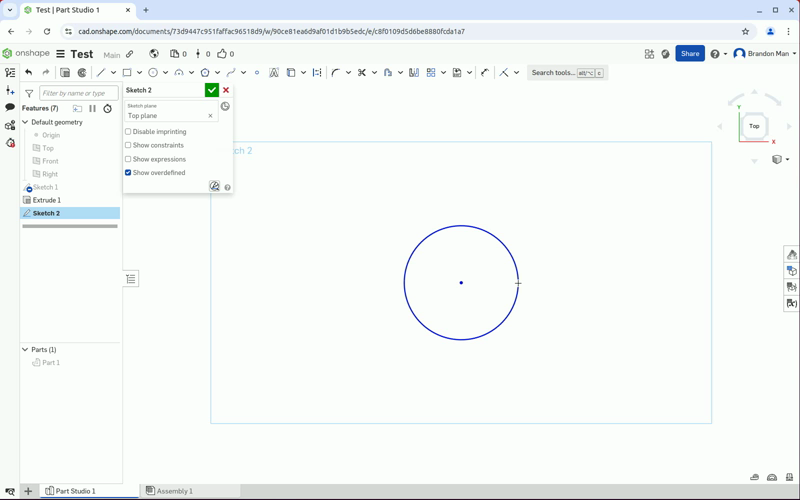
key_down(shift)
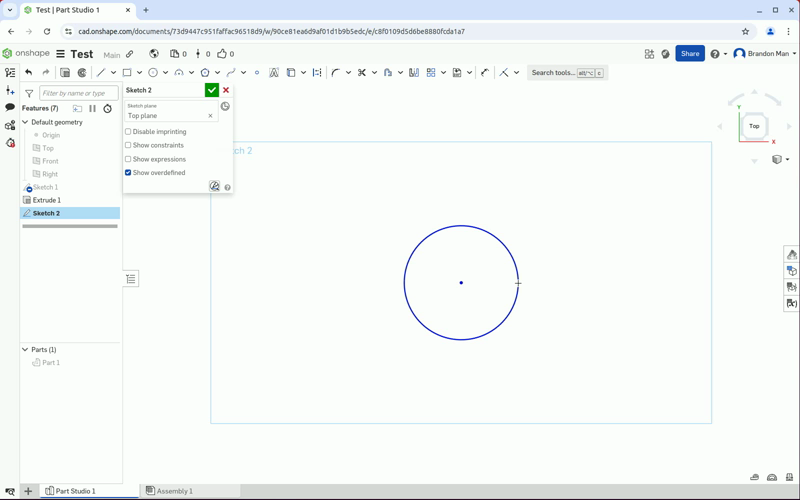
mouse_move(461, 282)
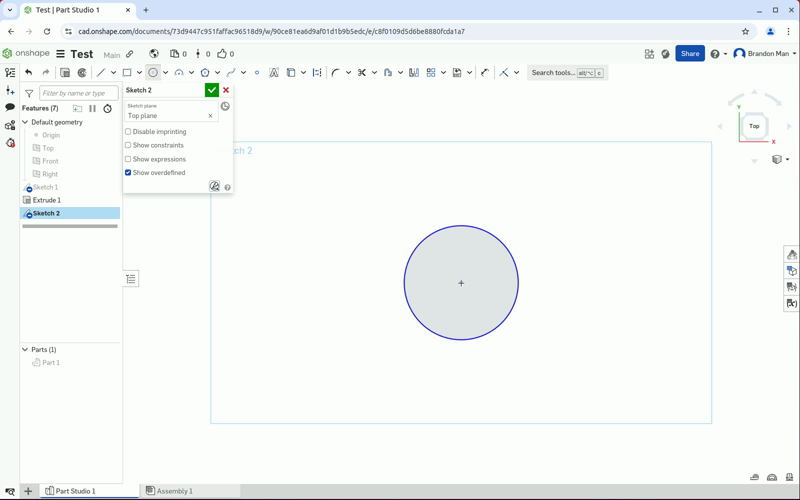
click(461, 282)
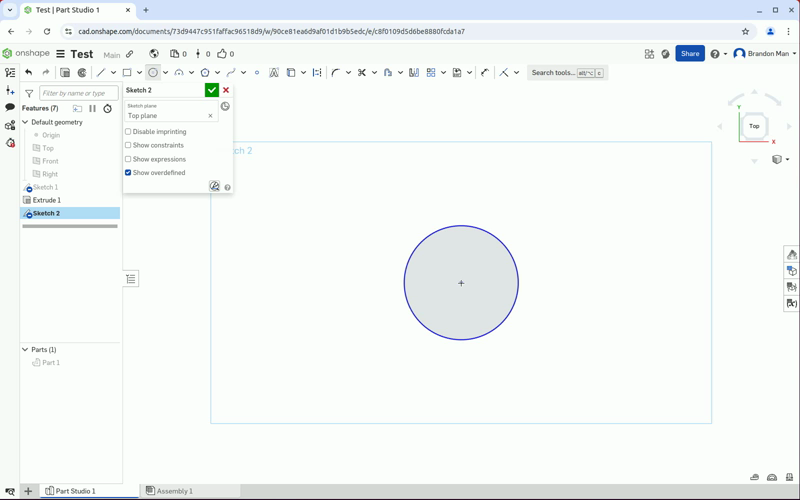
key_up(shift)
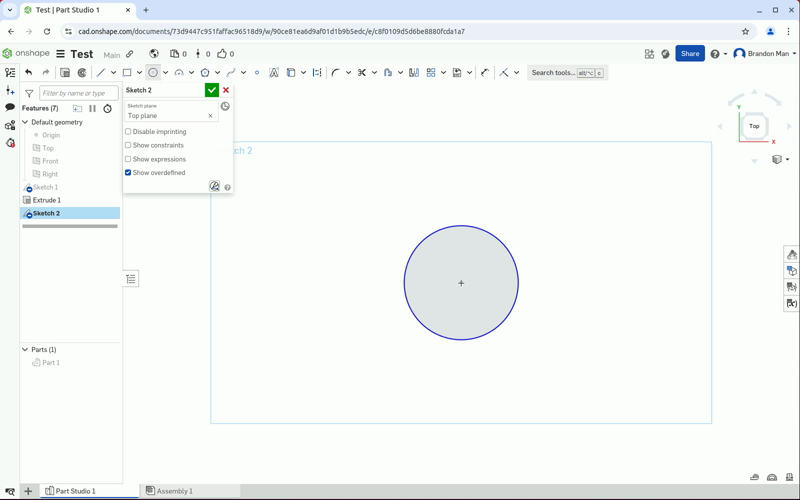
mouse_move(494, 282)
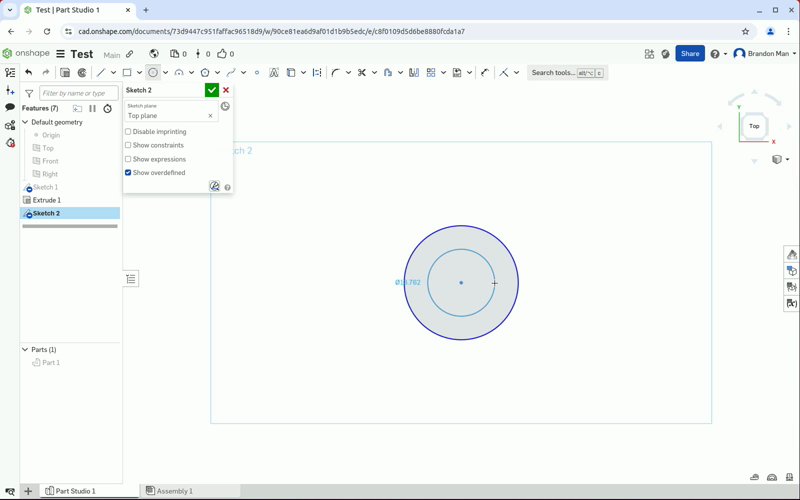
click(494, 282)
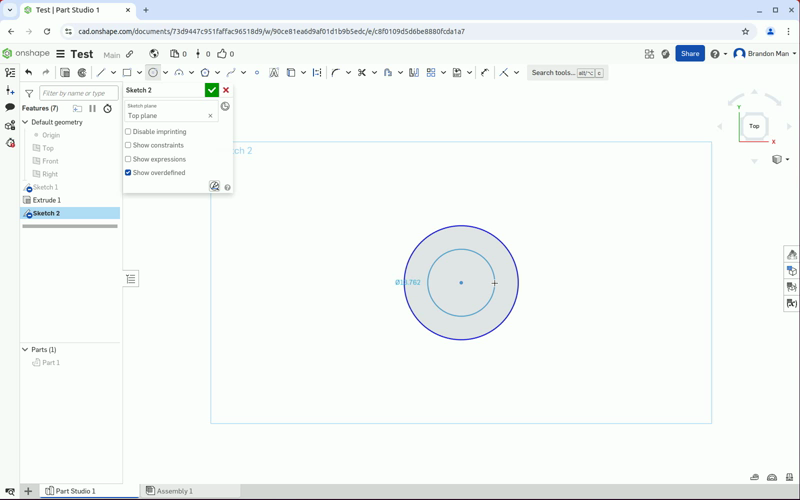
key(esc)
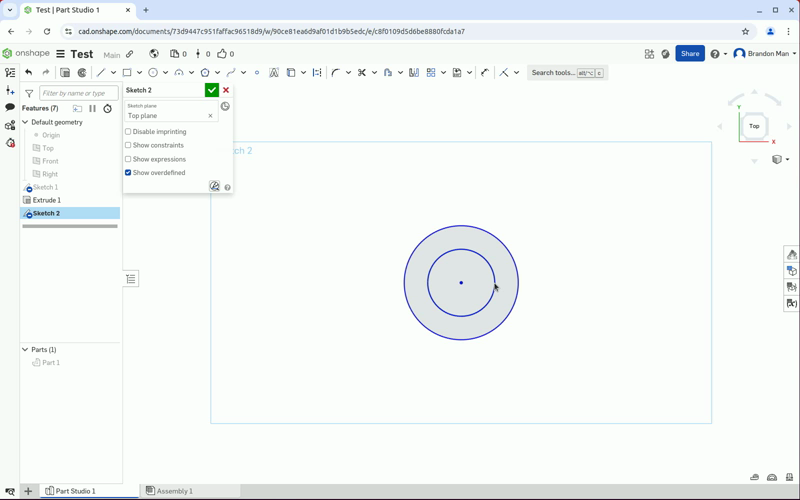
mouse_move(462, 233)
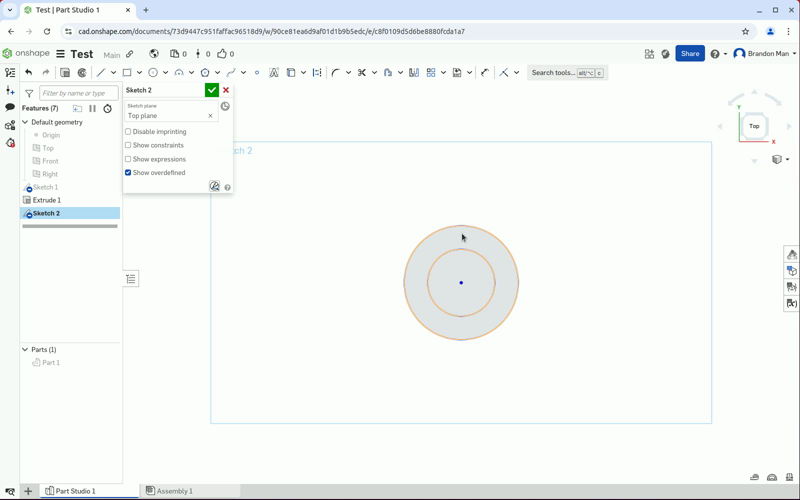
click(462, 233)
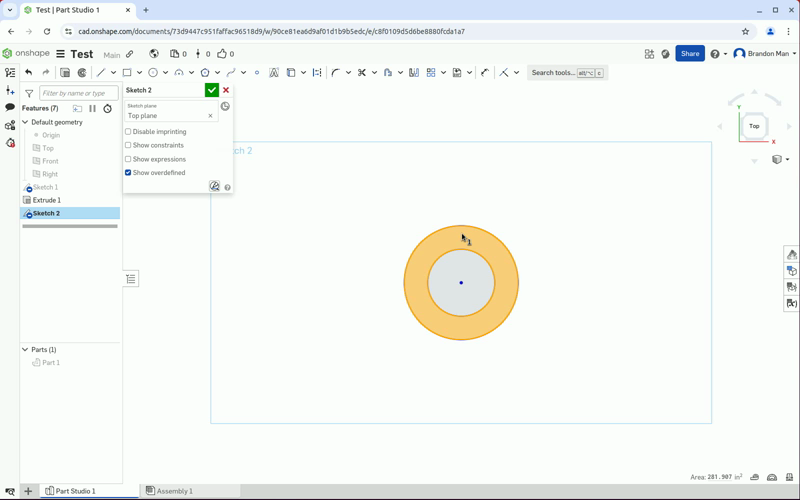
mouse_move(73, 352)
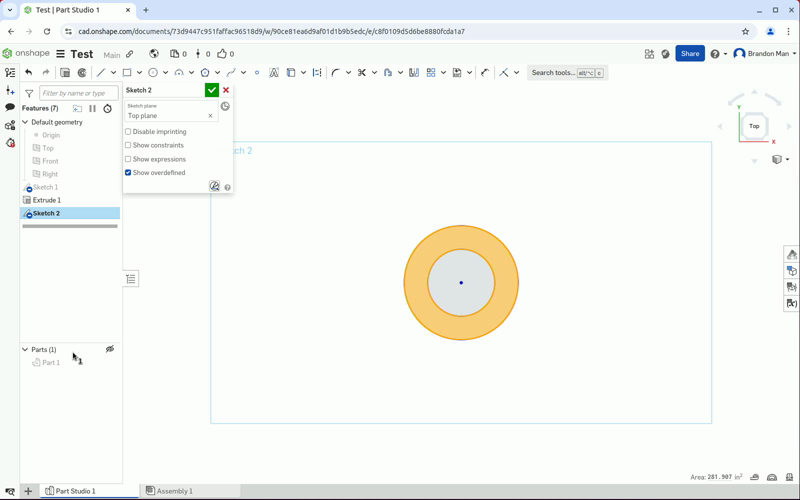
key(shift+y)
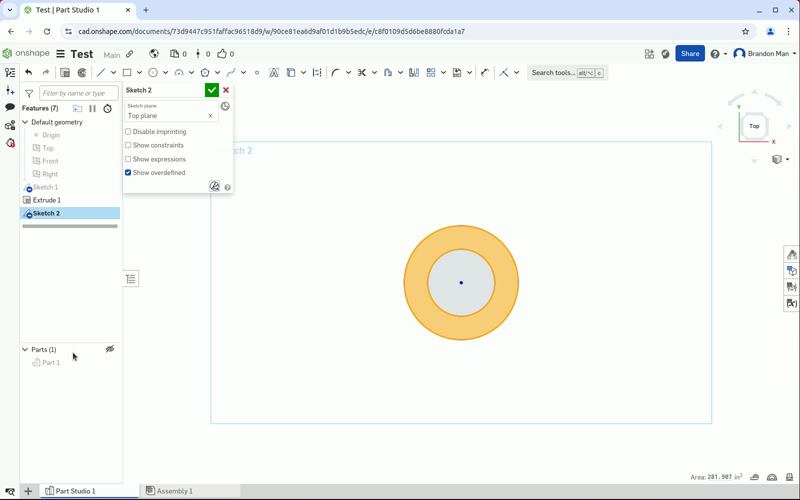
key(shift+e)
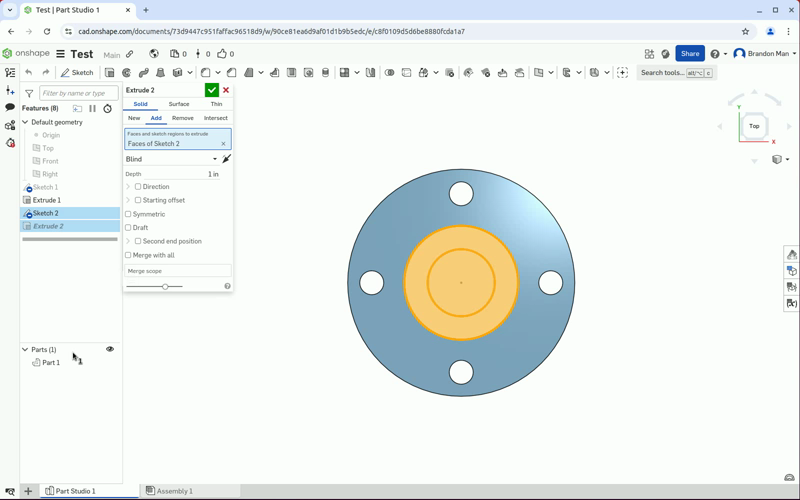
mouse_move(143, 106)
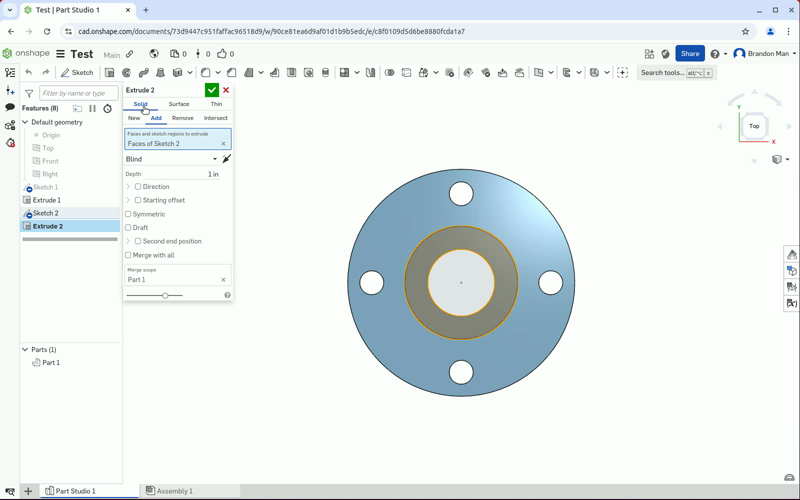
click(143, 106)
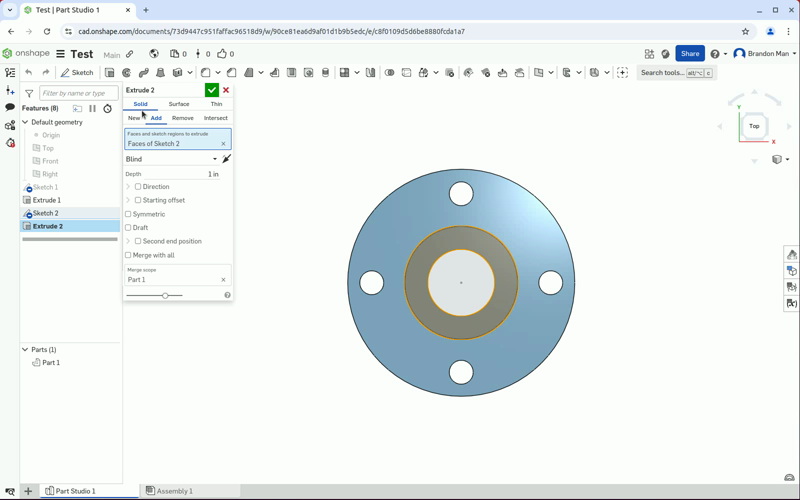
mouse_move(137, 120)
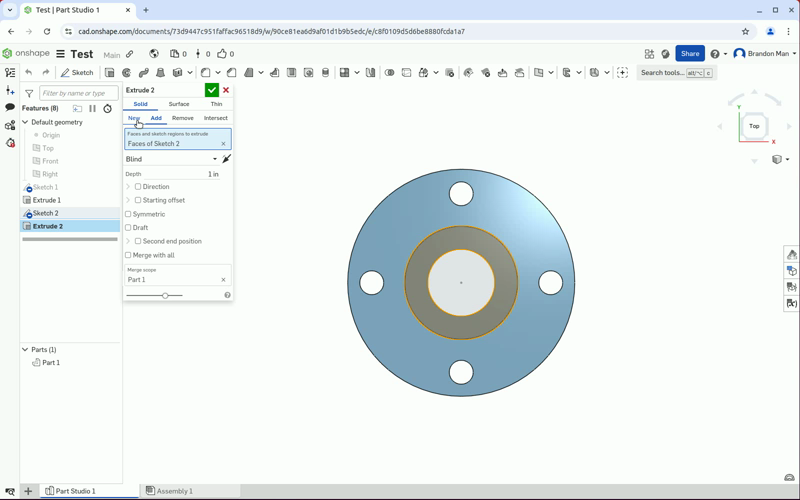
click(137, 120)
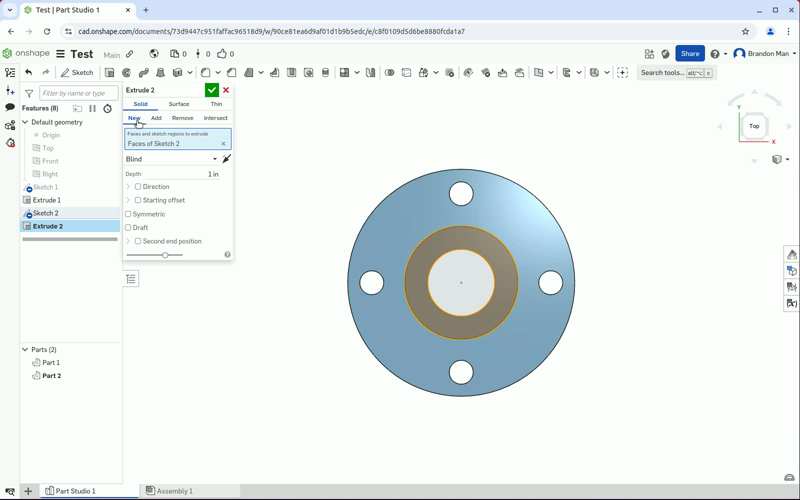
key(tab, 4)
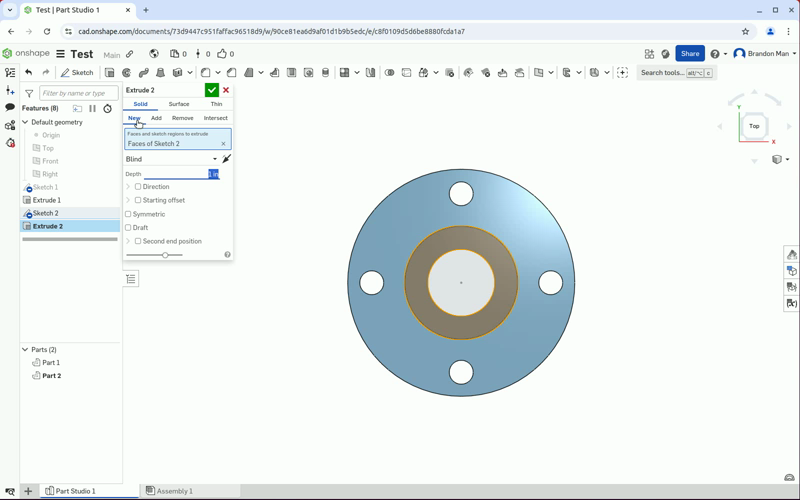
text(13.961)
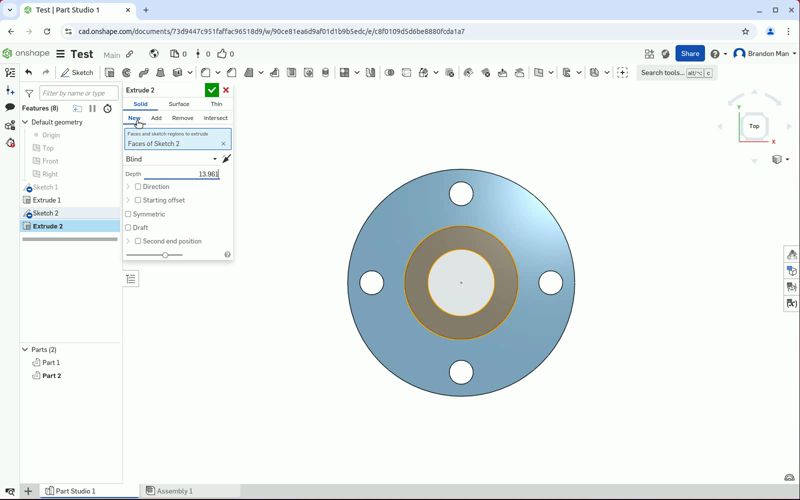
key(enter)
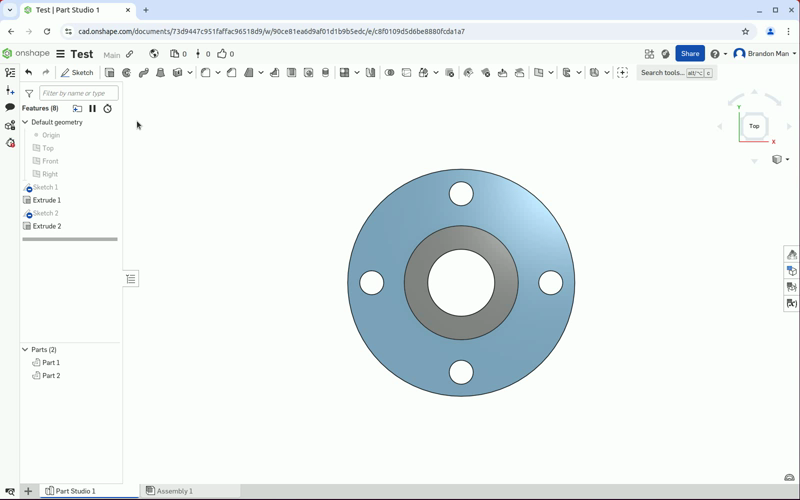
key(shift+h)
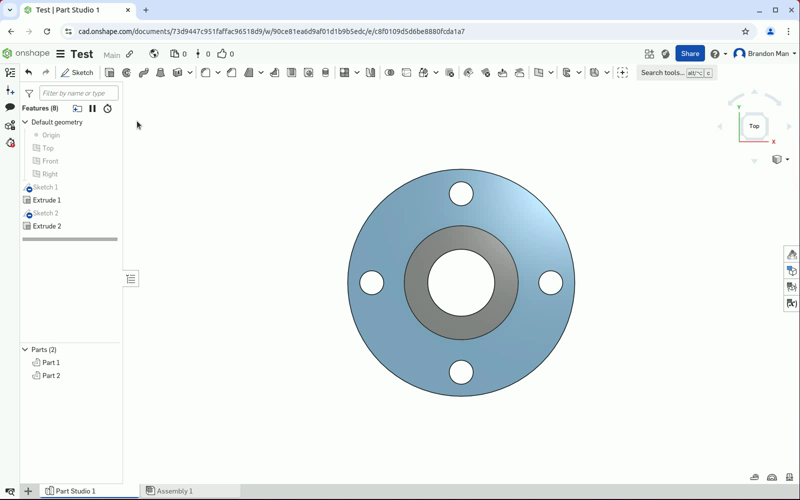
key(shift+h)
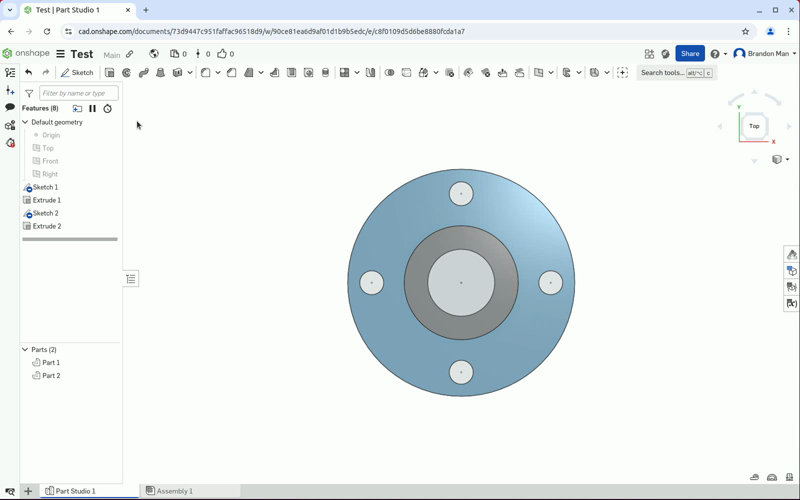
key(shift+7)
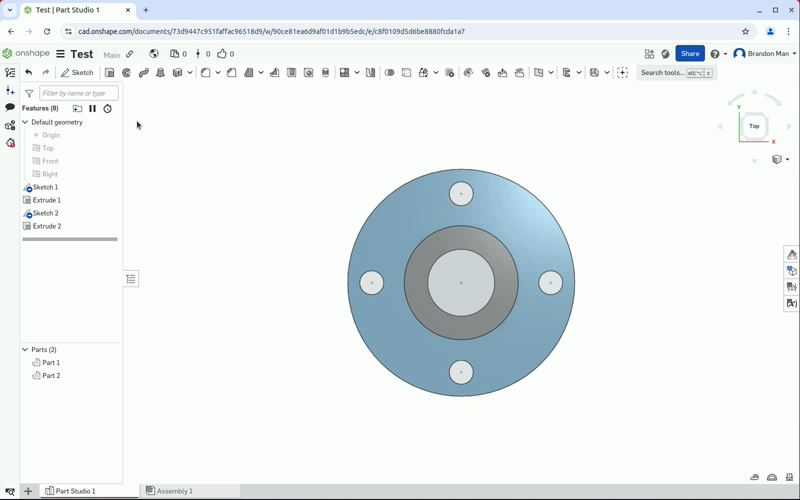
key(up, 3)
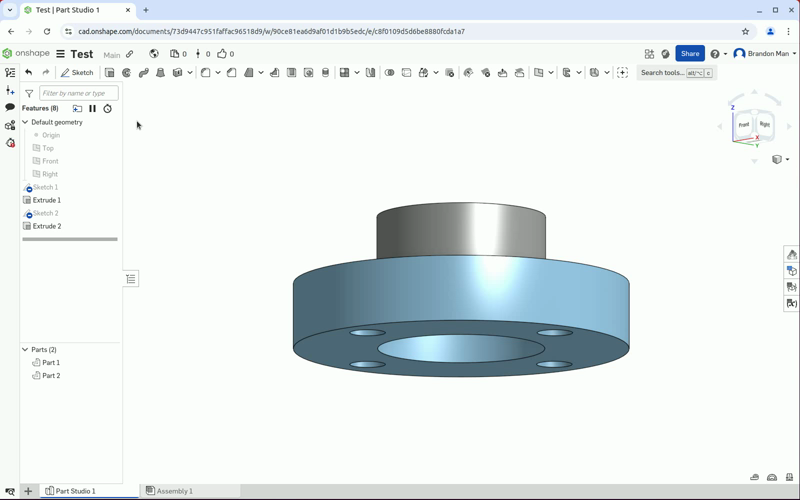
key(left, 3)
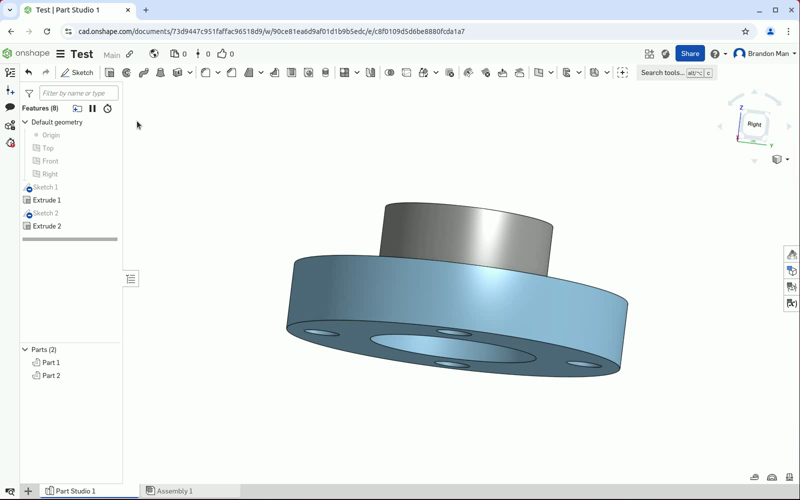
key(right, 3)
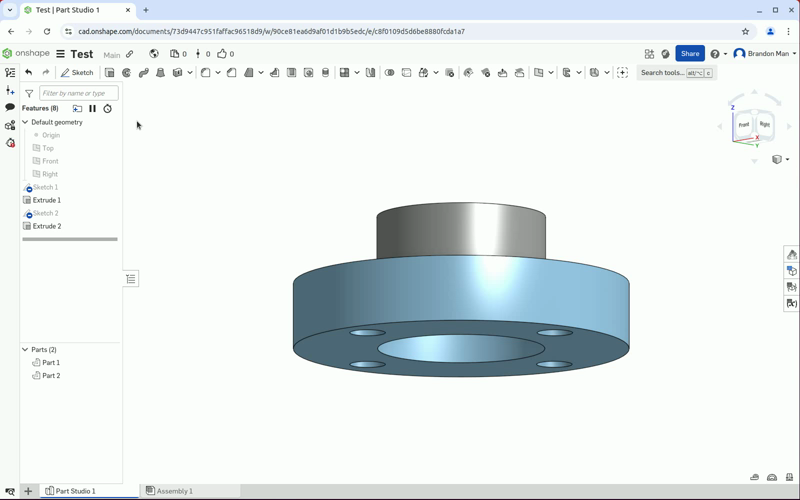
key(down, 3)
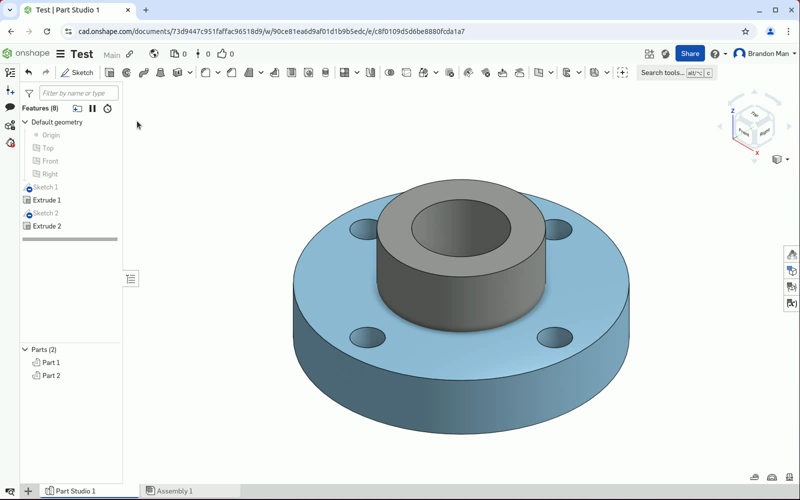
mouse_move(73, 189)
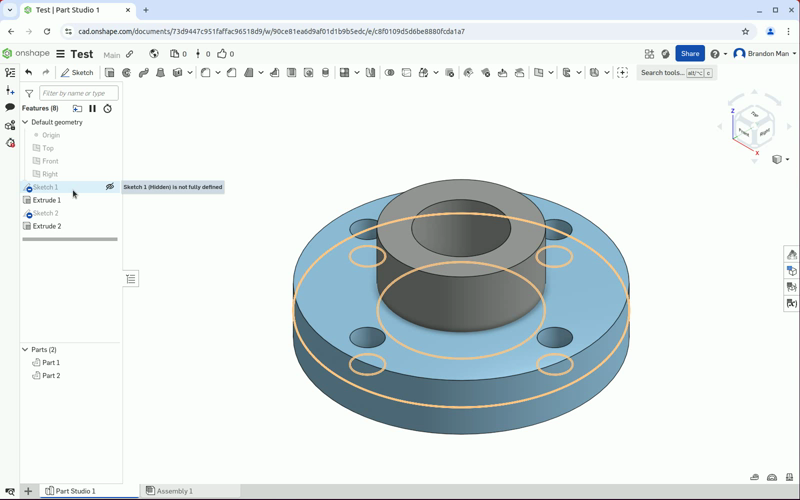
click(73, 189)